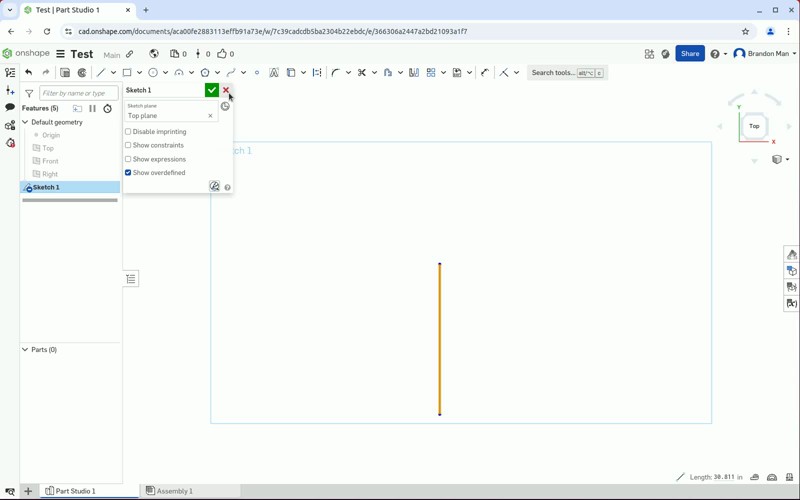
key(shift+h)
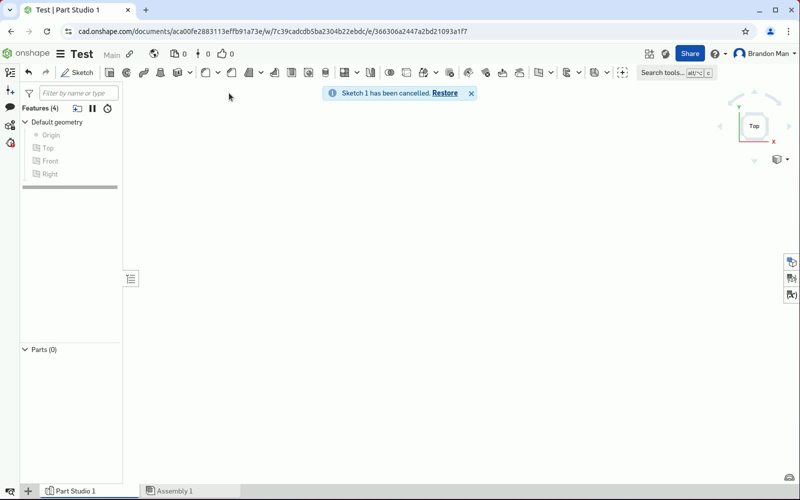
mouse_move(73, 352)
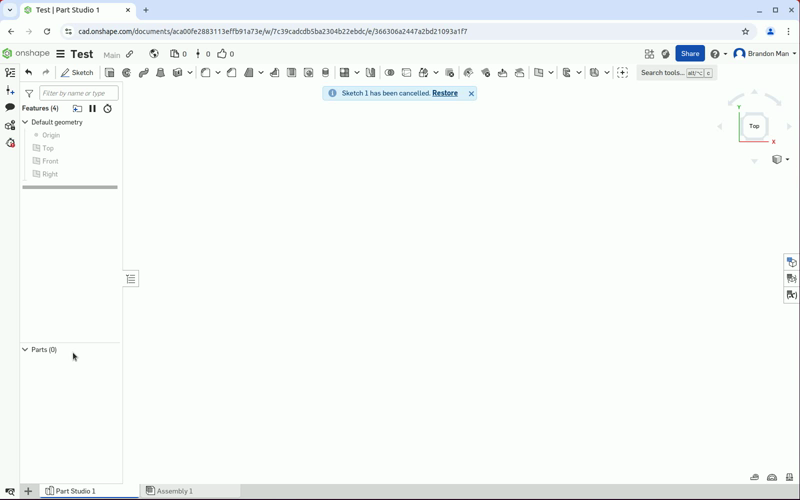
key(y)
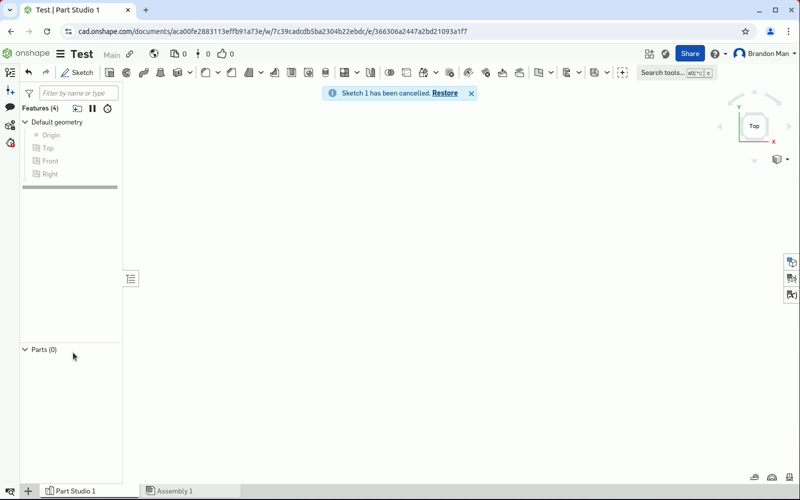
key(shift+p)
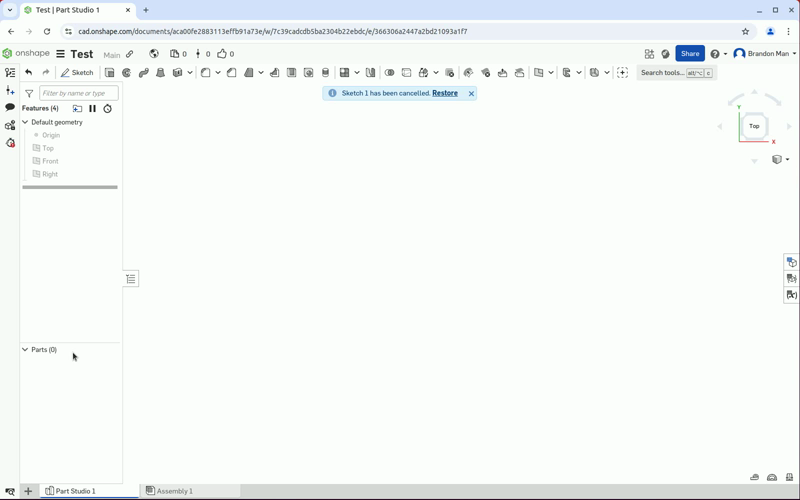
key(space)
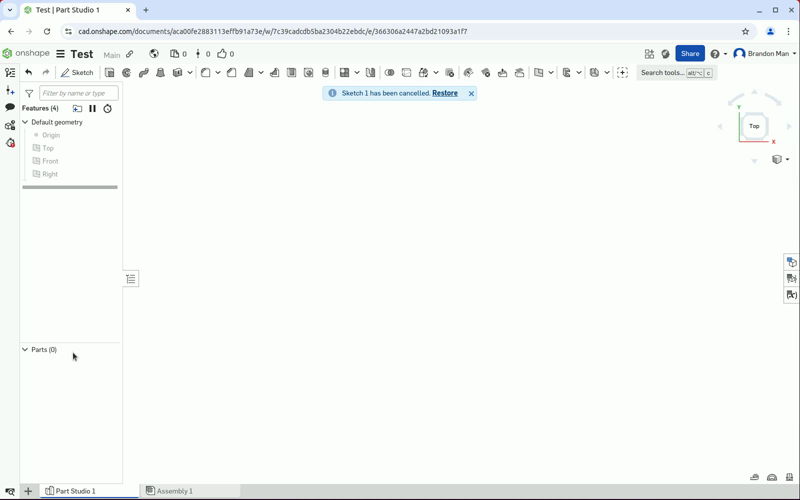
key_down(shift)
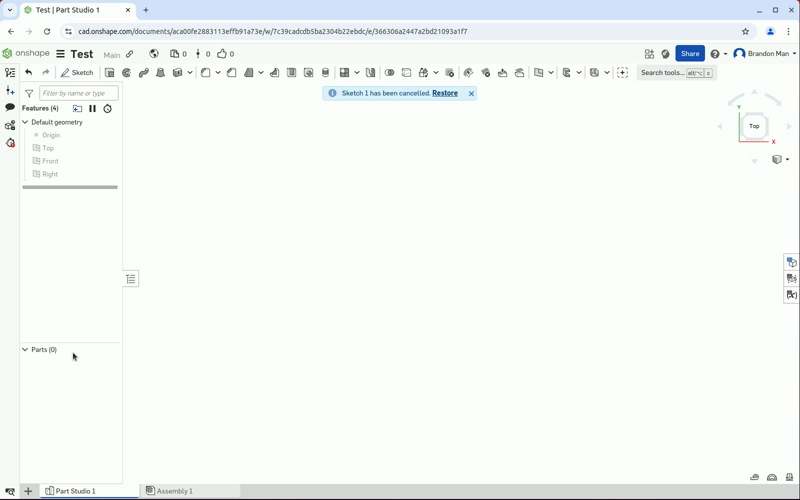
key(up)
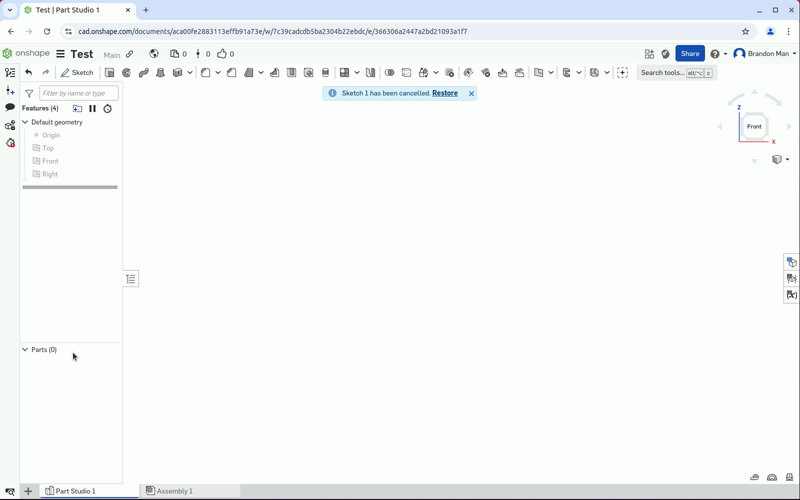
key_up(shift)
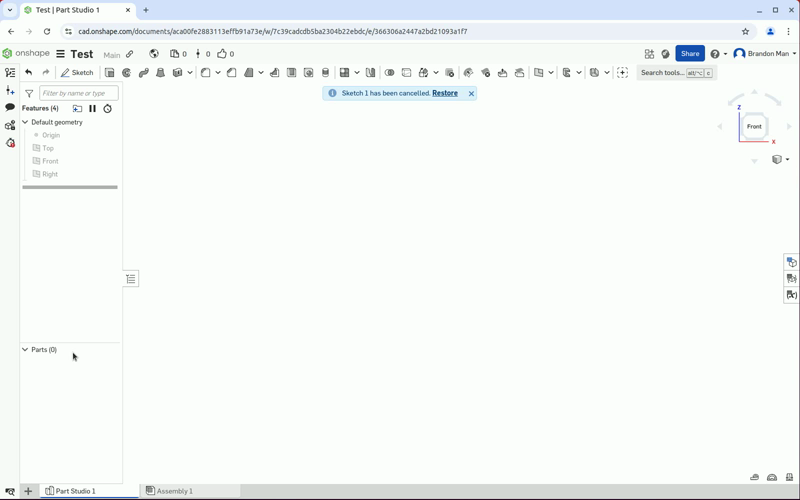
mouse_move(73, 352)
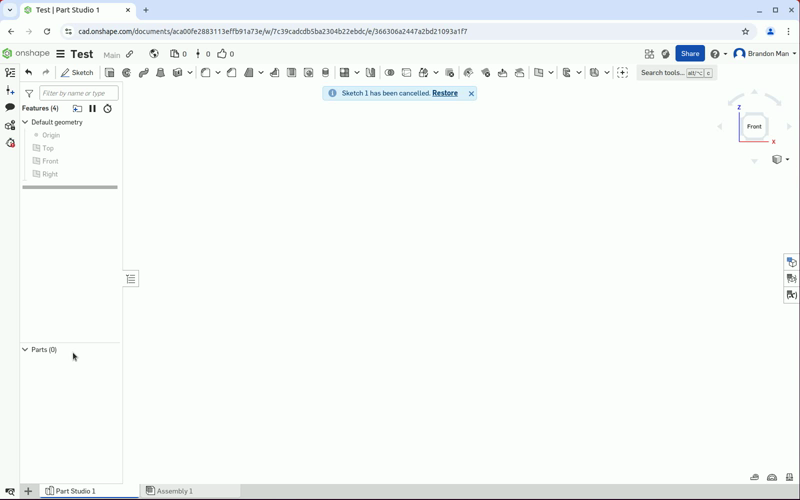
key(shift+y)
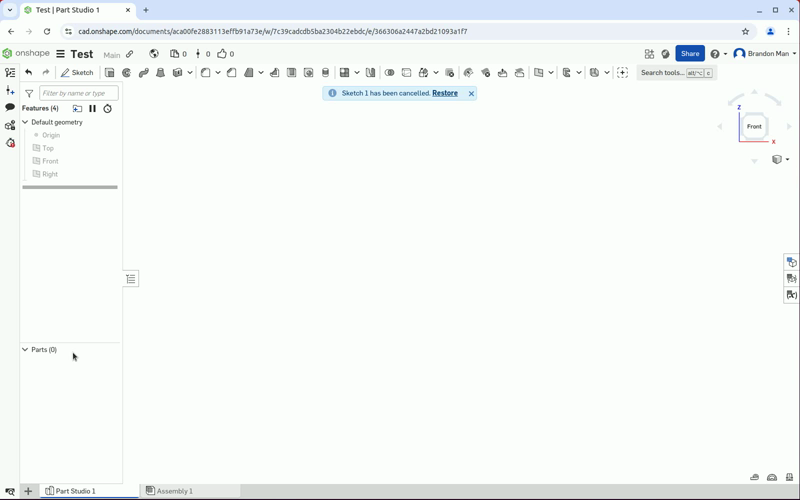
key(shift+s)
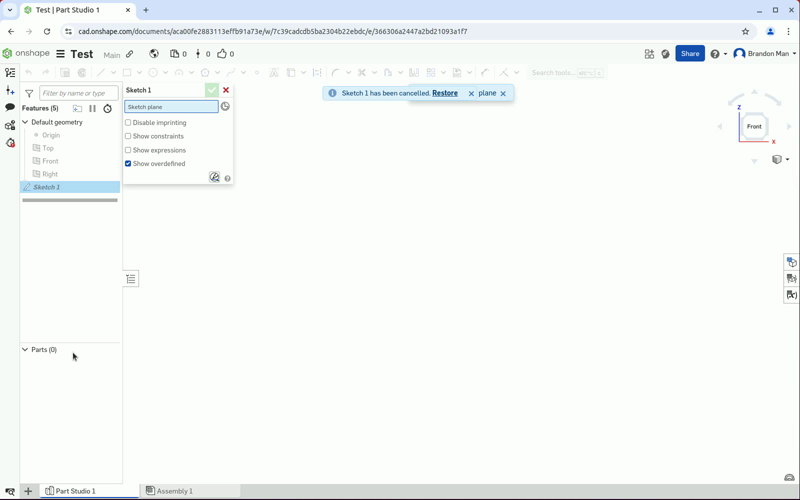
mouse_move(73, 163)
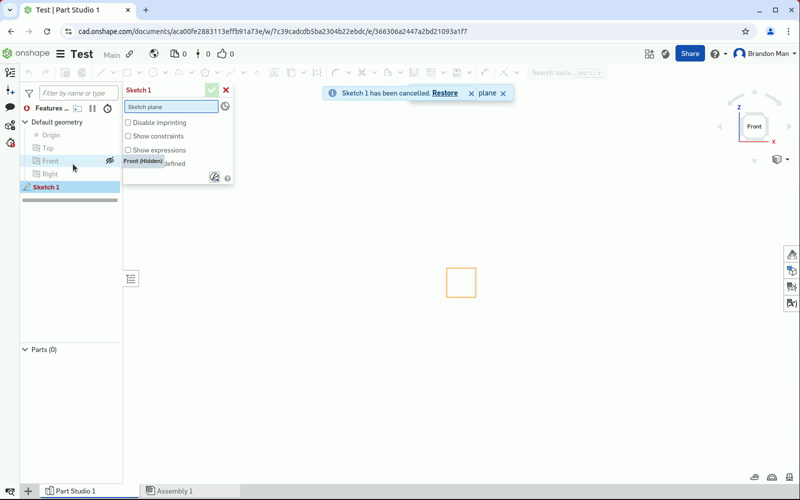
click(73, 163)
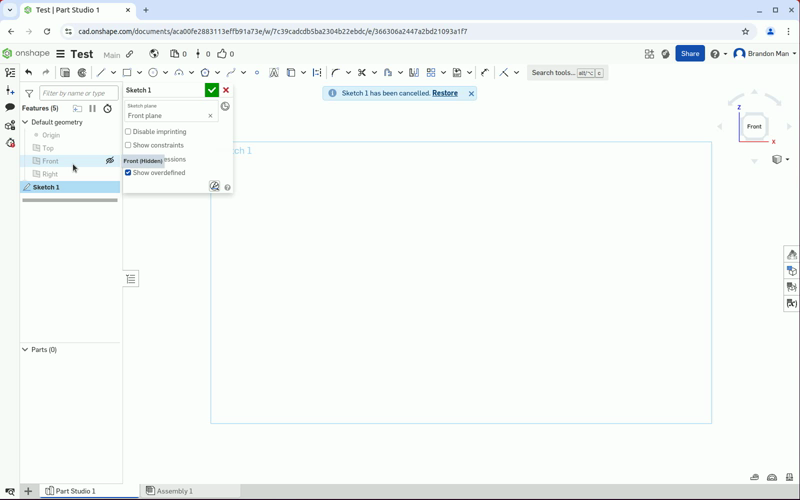
mouse_move(73, 352)
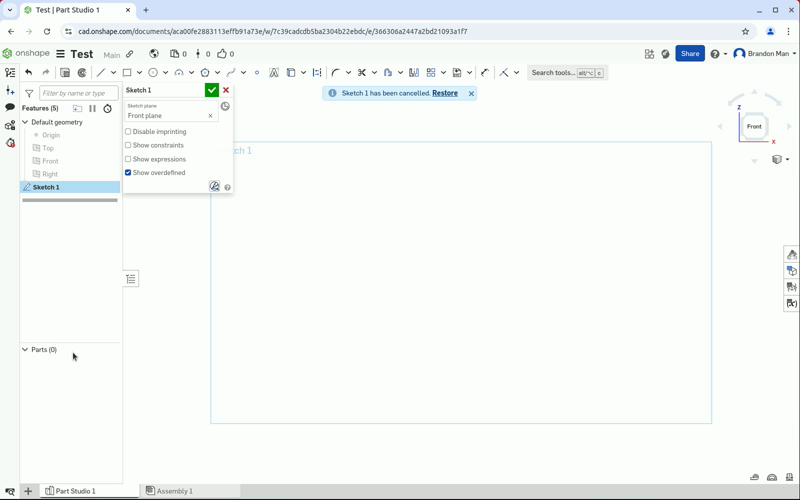
key(y)
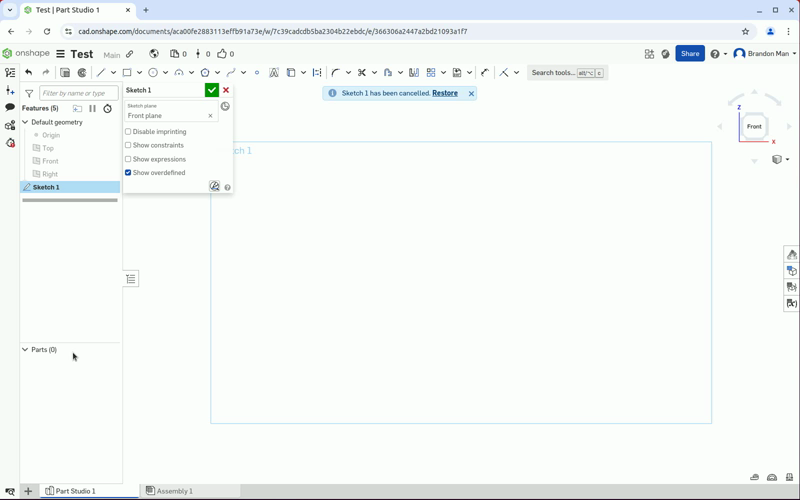
key(l)
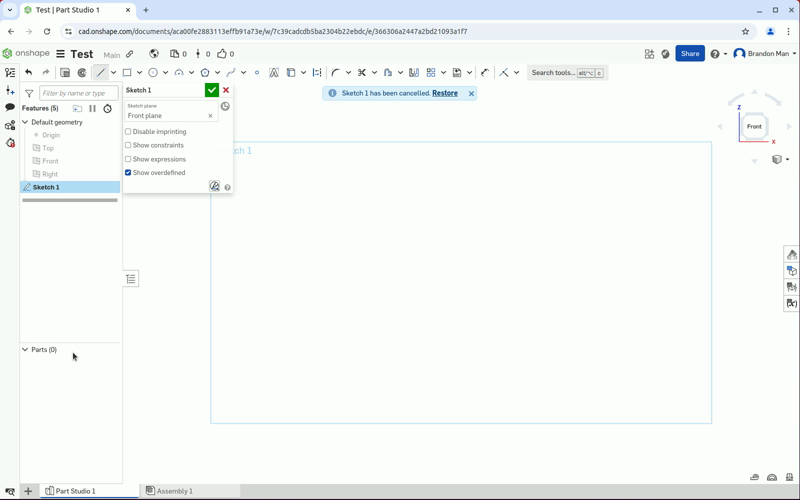
key_down(shift)
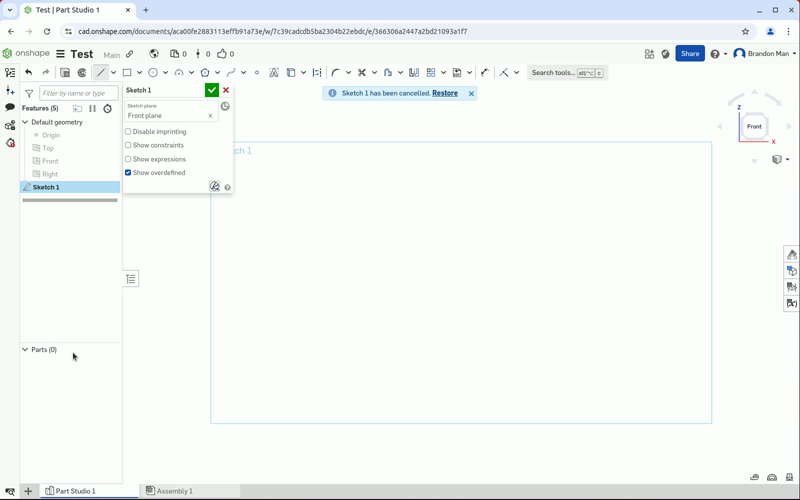
mouse_move(374, 395)
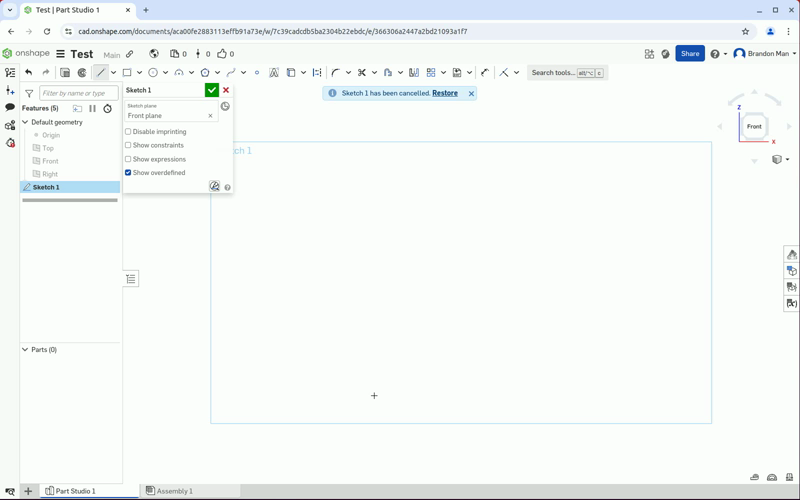
click(374, 395)
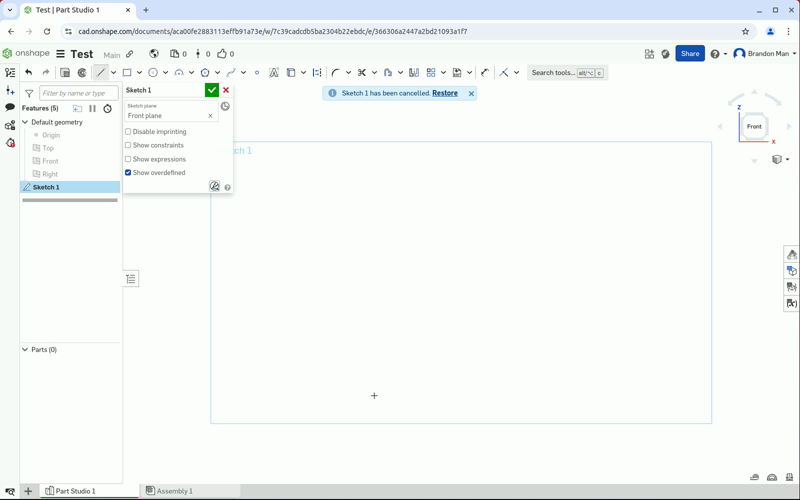
key_up(shift)
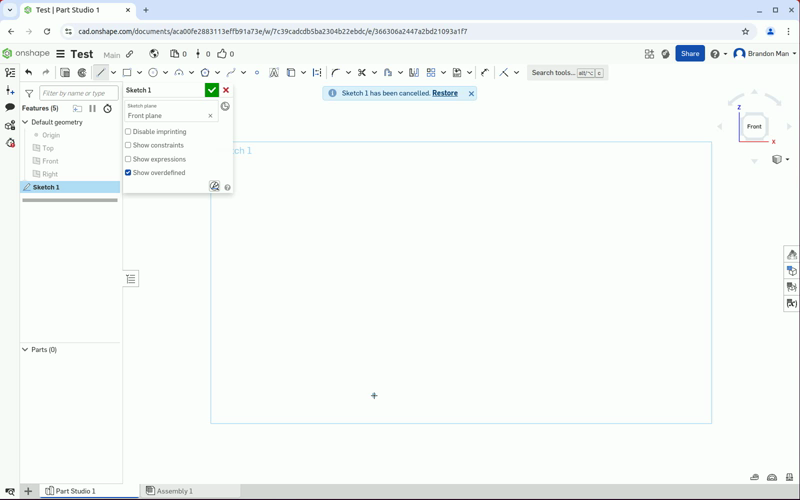
key_down(shift)
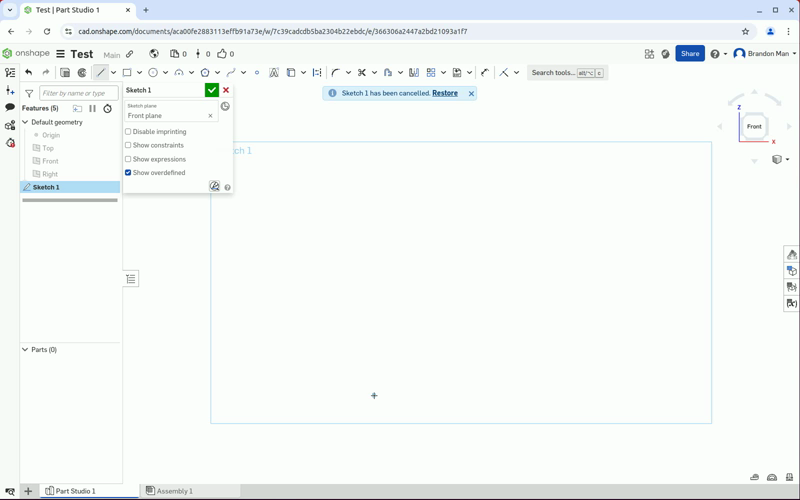
mouse_move(548, 395)
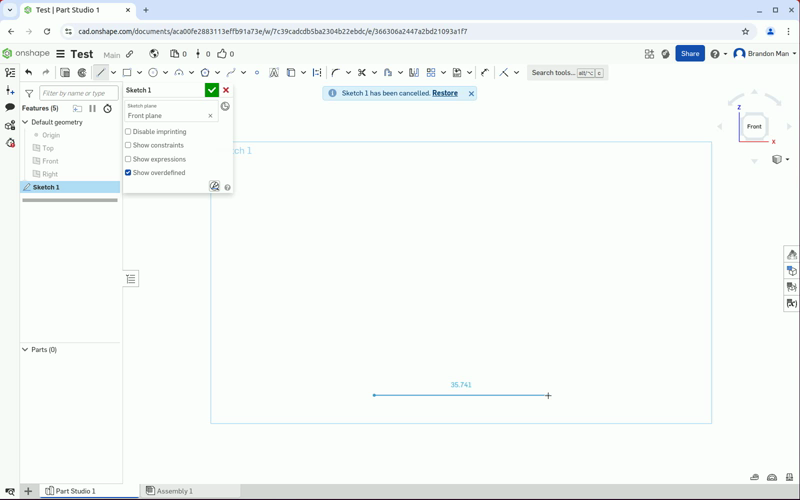
click(548, 395)
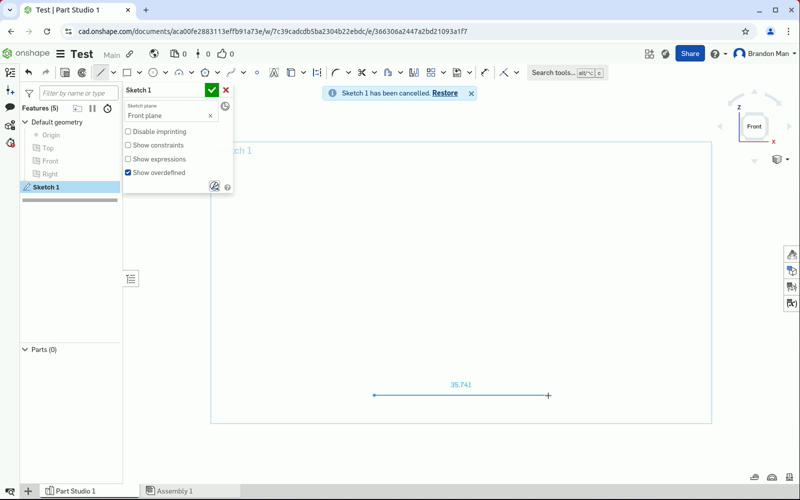
key_up(shift)
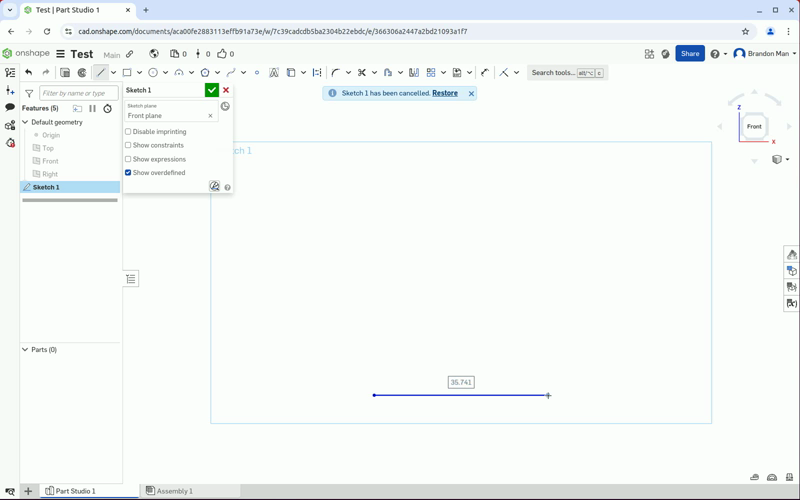
key_down(shift)
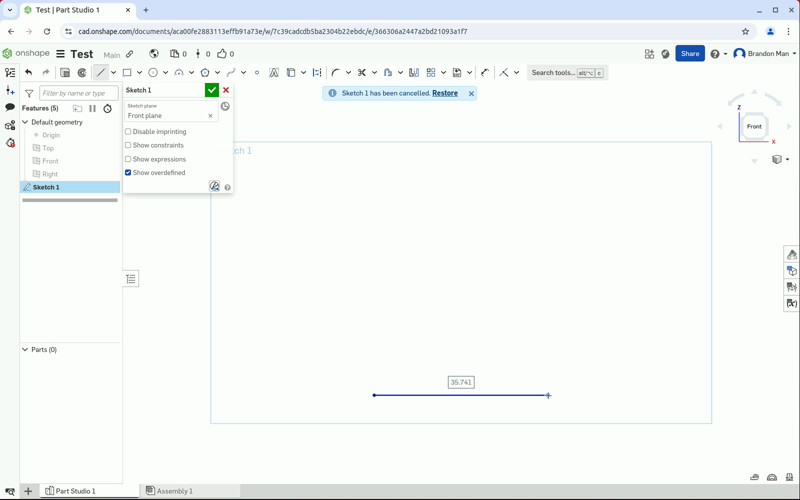
mouse_move(548, 171)
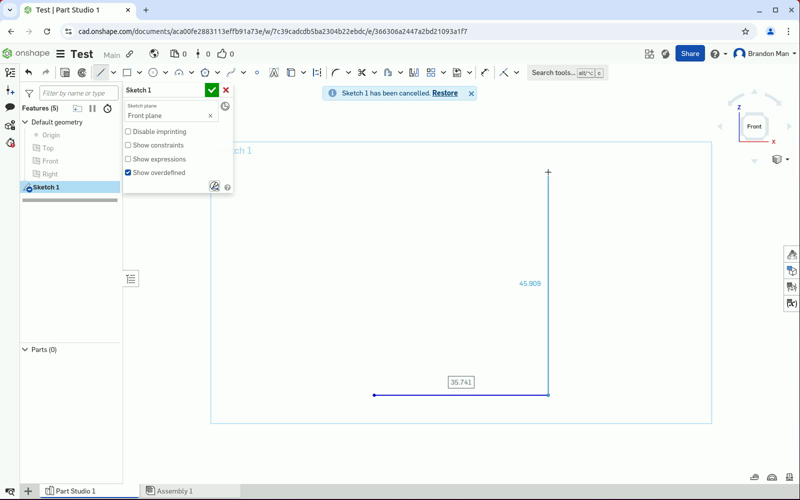
click(548, 171)
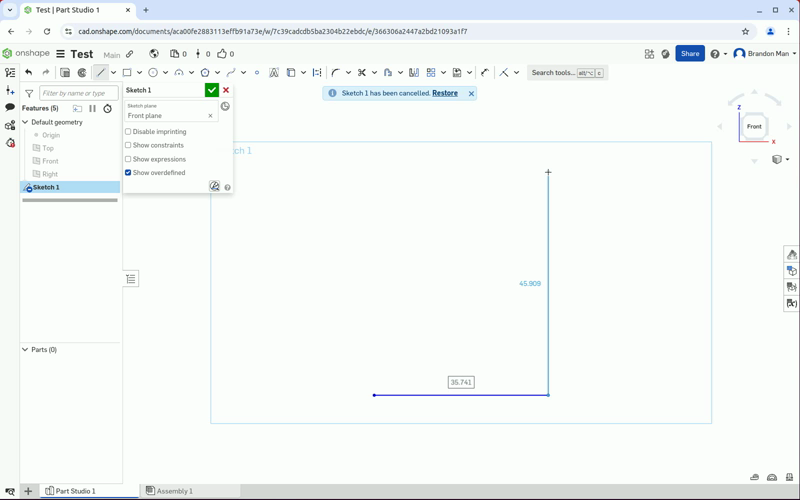
key_up(shift)
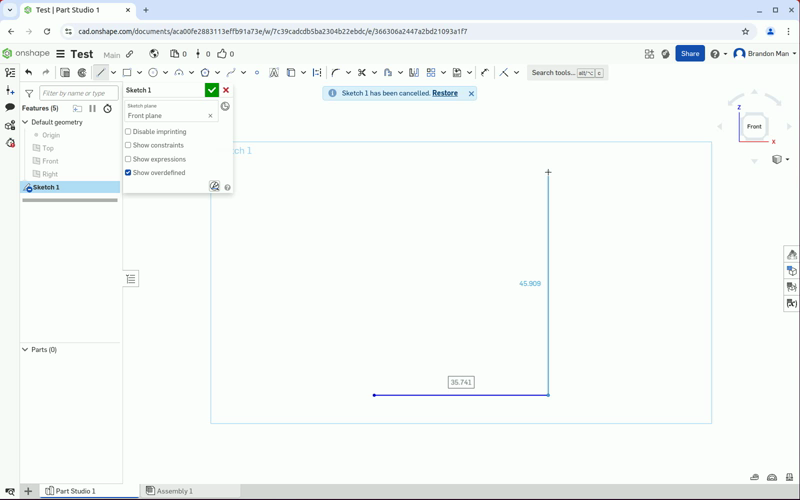
key_down(shift)
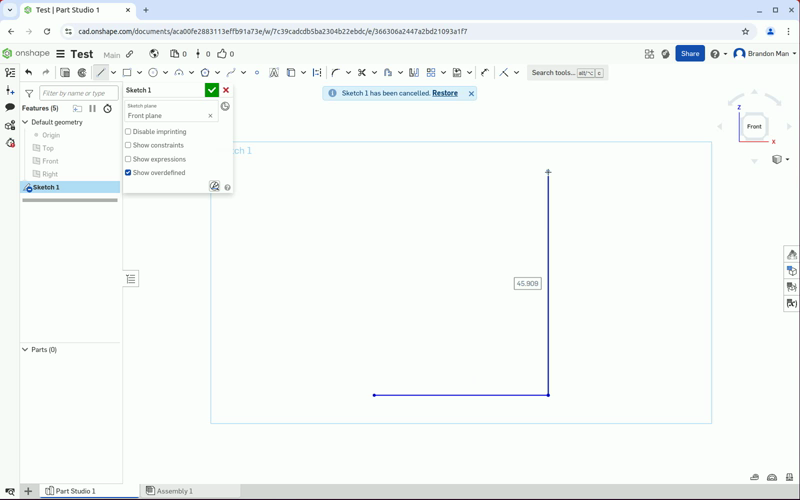
mouse_move(374, 171)
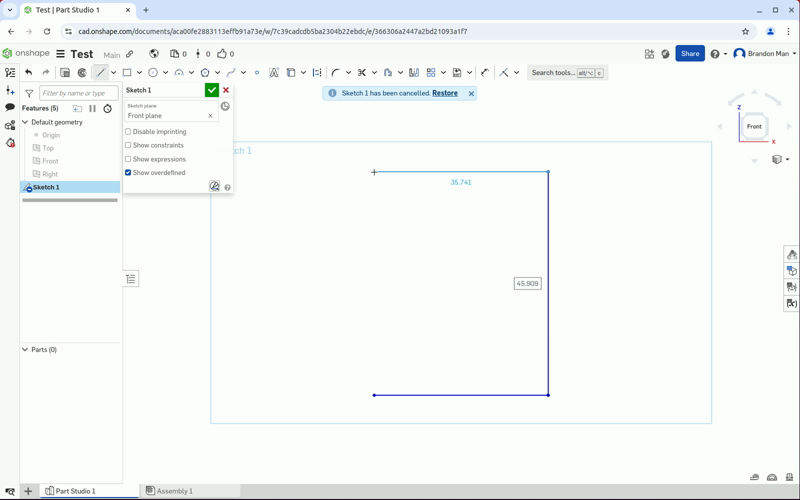
click(374, 171)
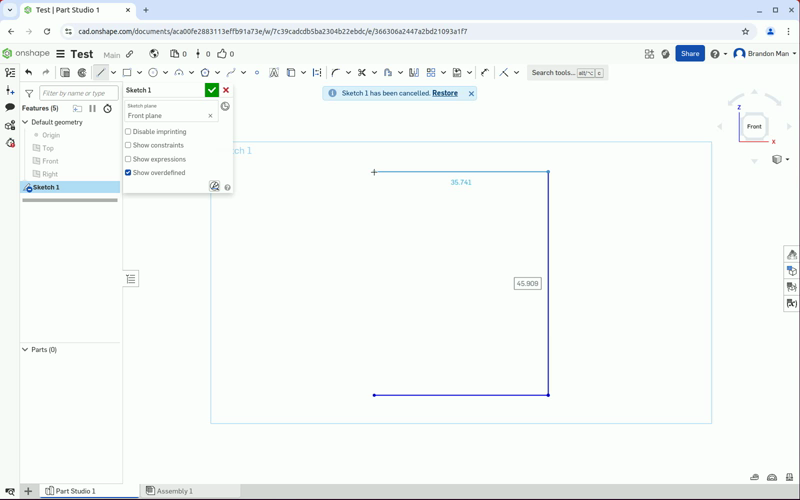
key_up(shift)
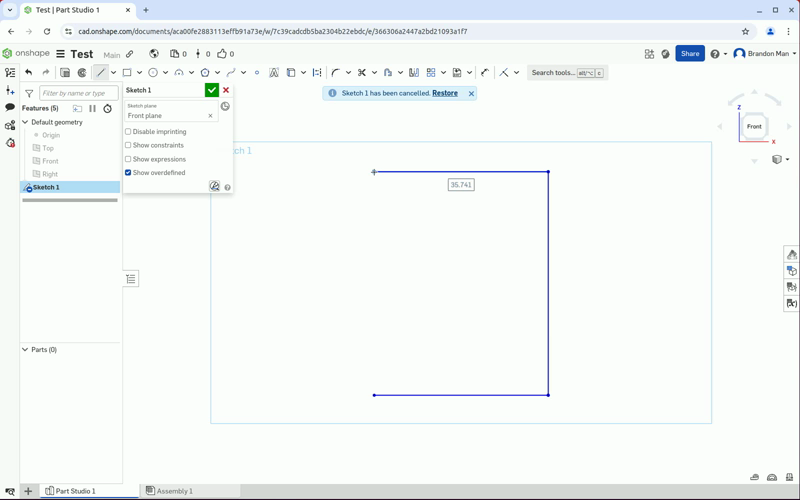
key_down(shift)
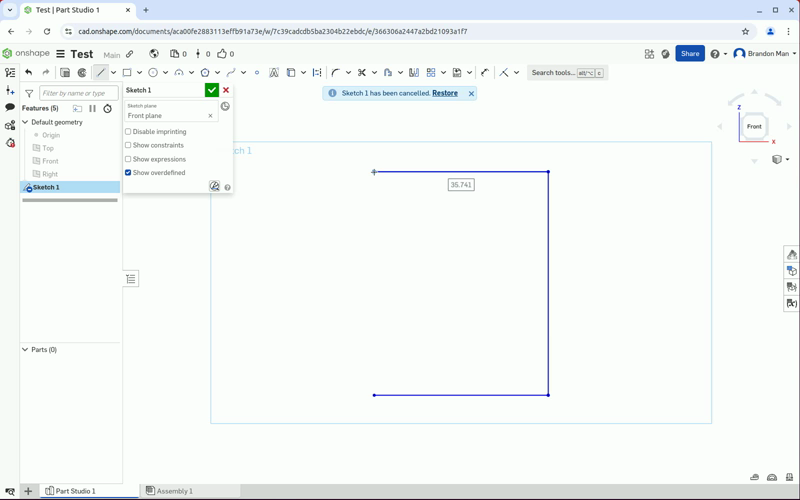
mouse_move(374, 395)
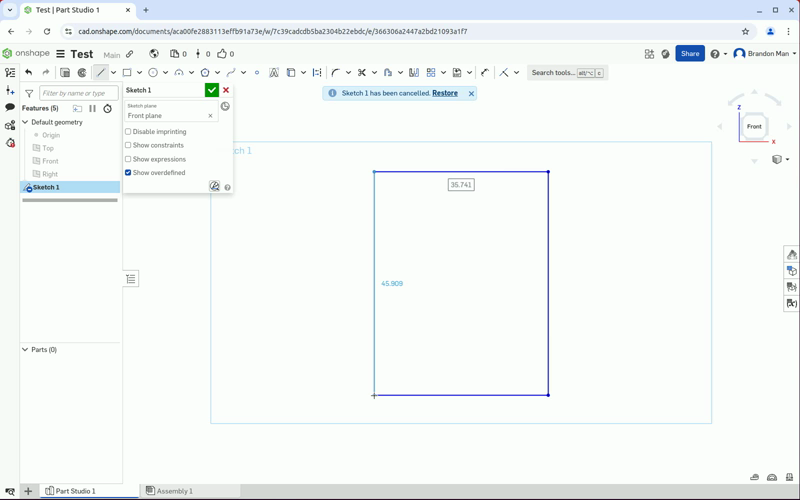
key_up(shift)
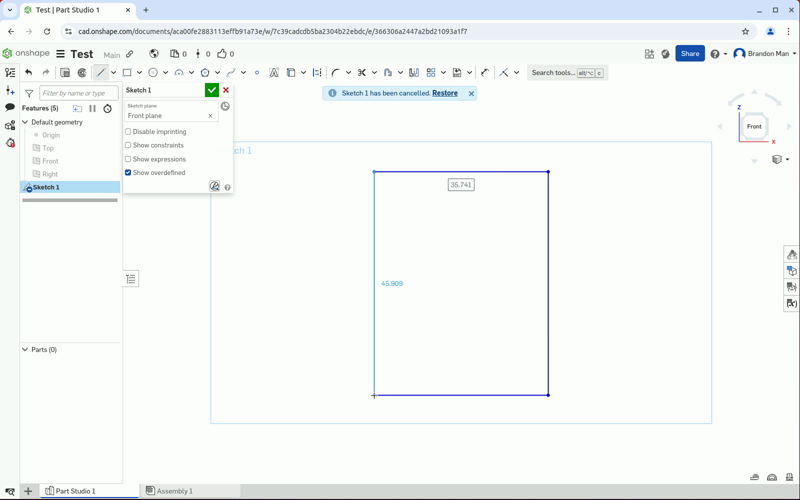
click(374, 395)
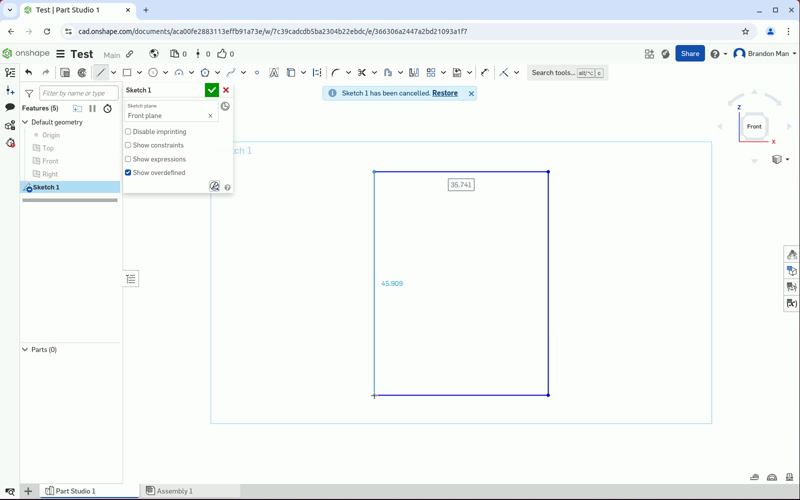
key(esc)
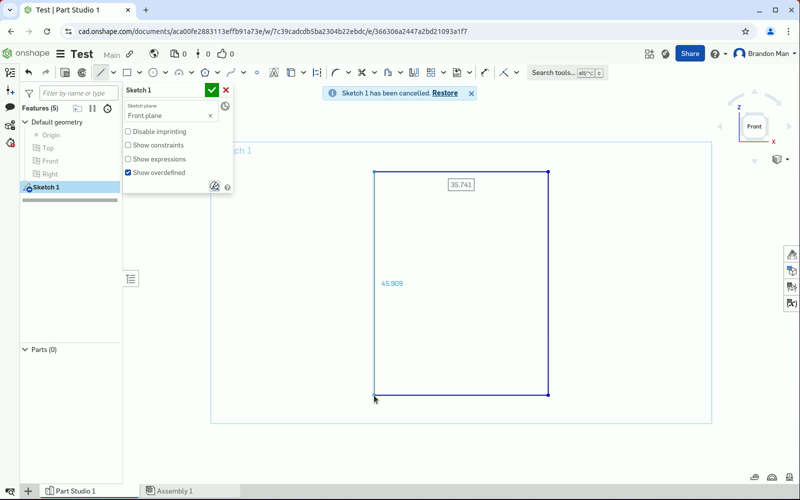
mouse_move(513, 337)
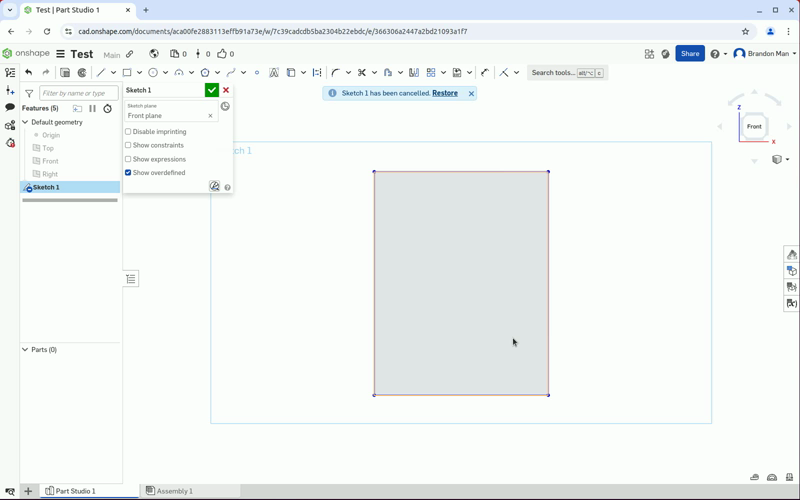
click(513, 337)
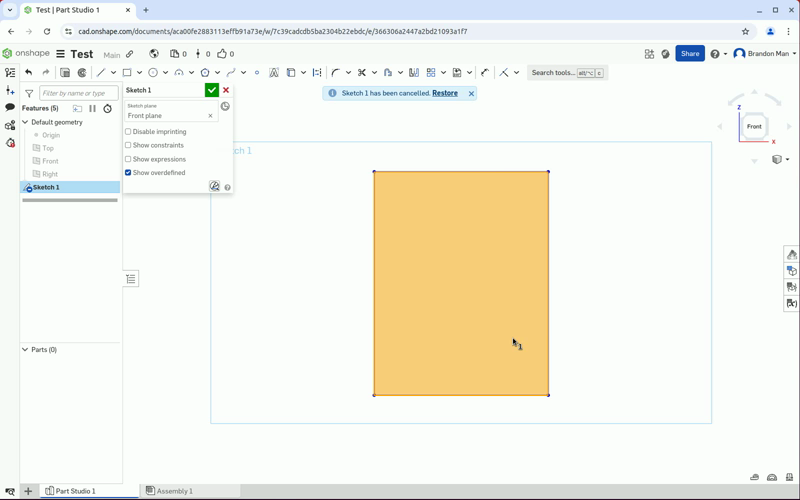
mouse_move(73, 352)
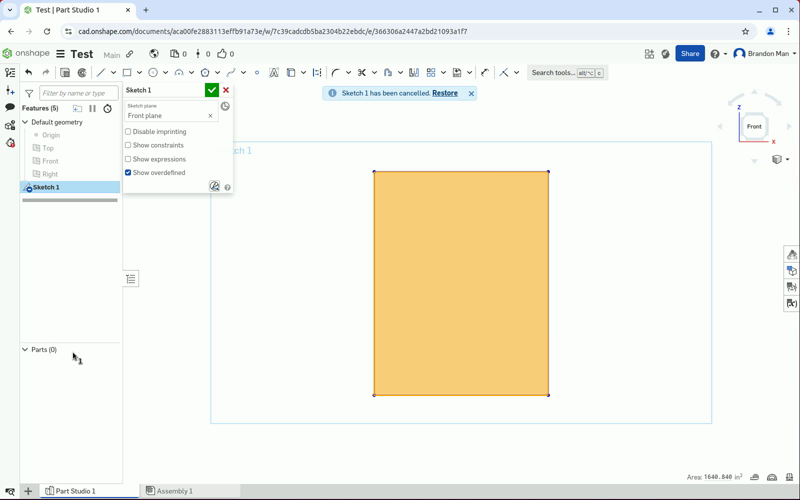
key(shift+y)
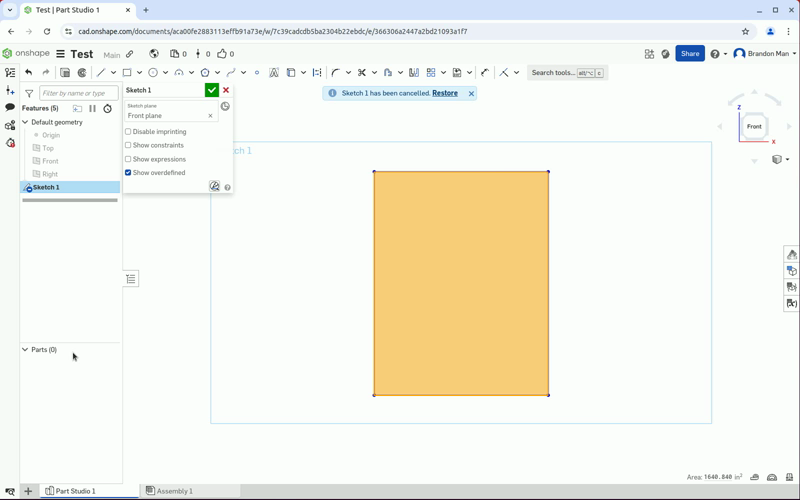
key(shift+e)
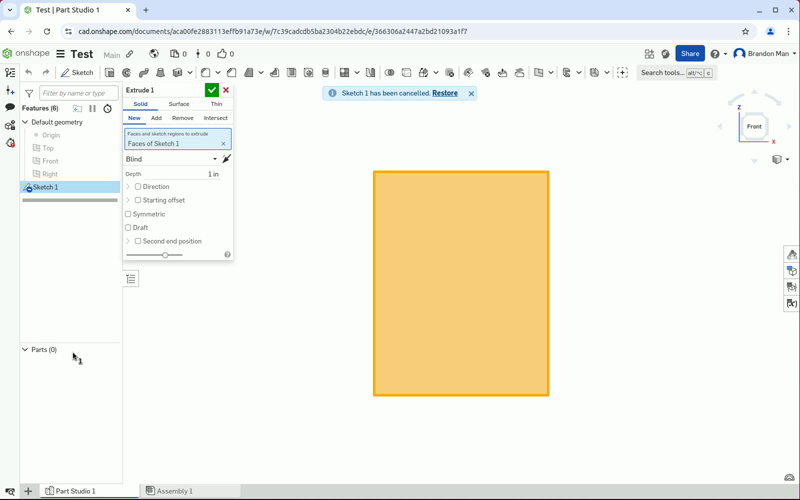
mouse_move(143, 106)
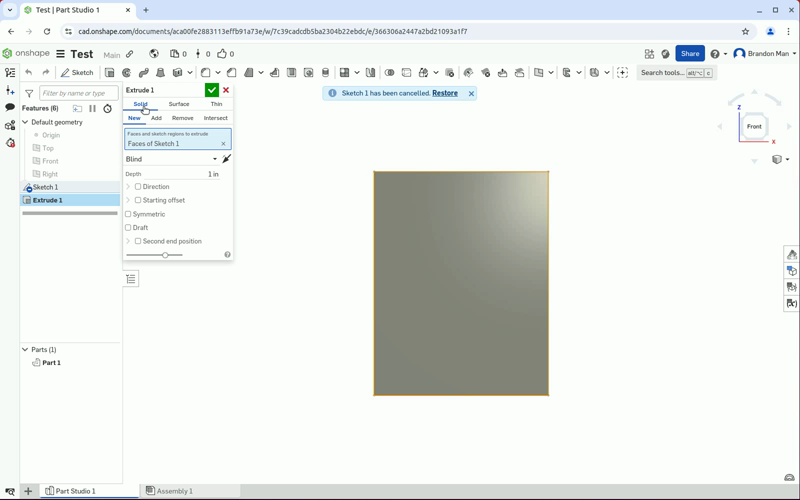
click(143, 106)
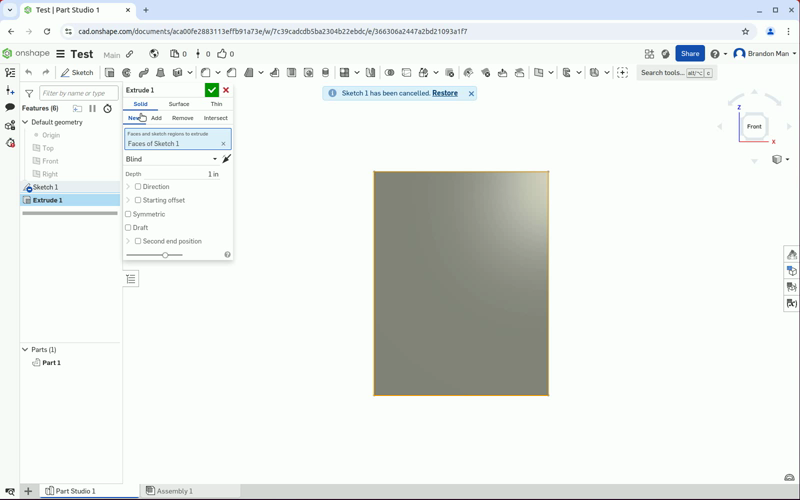
mouse_move(137, 120)
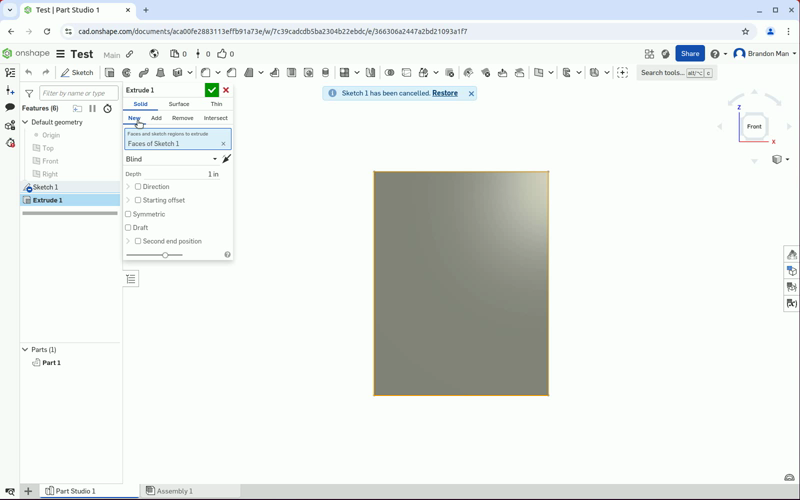
click(137, 120)
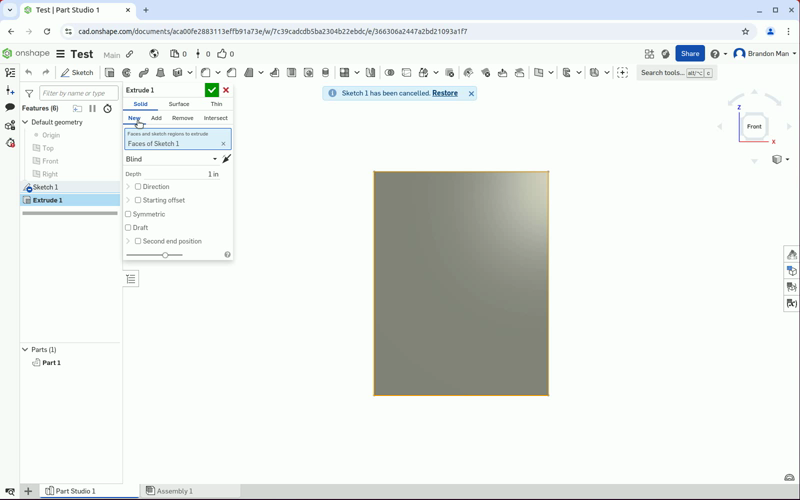
key(tab, 4)
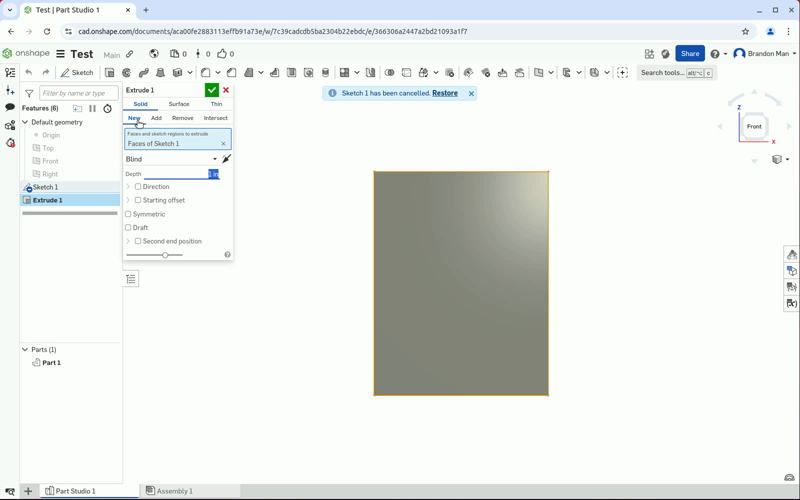
text(0.241)
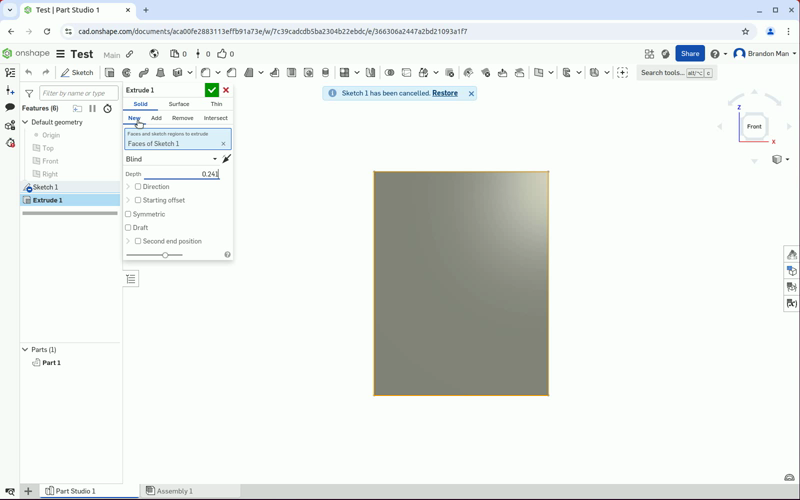
key(enter)
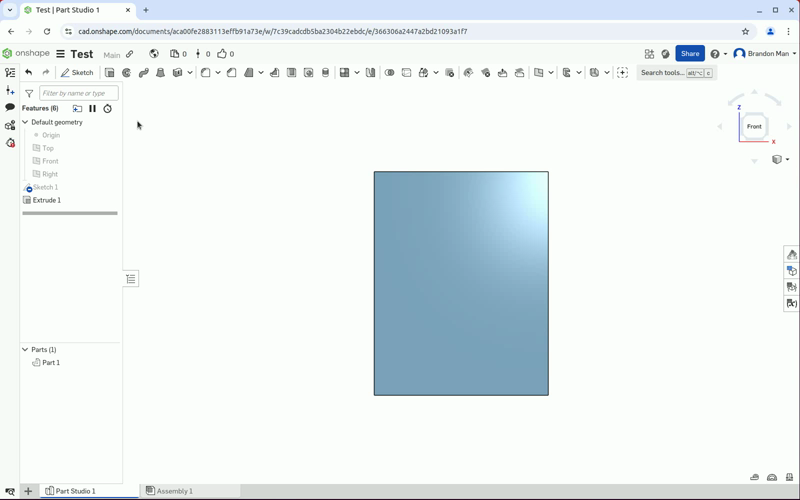
key(shift+h)
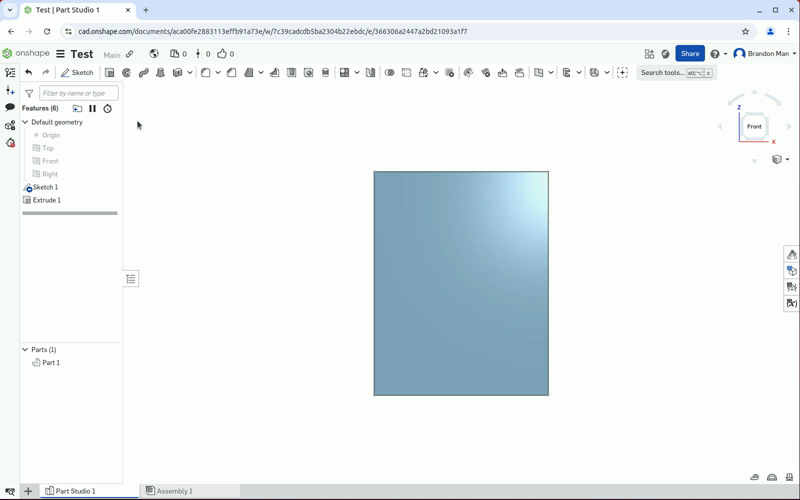
key(shift+h)
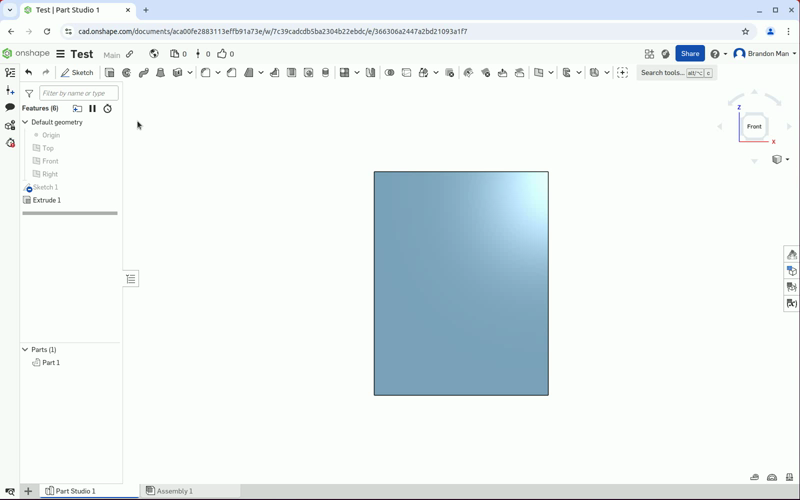
mouse_move(73, 189)
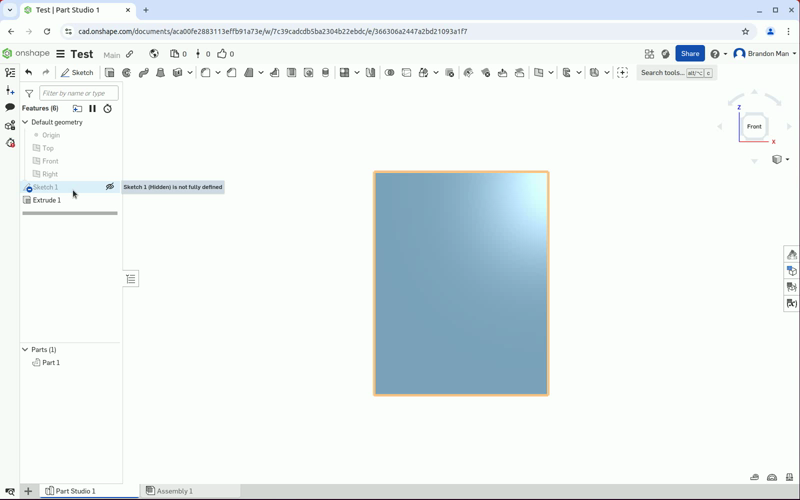
click(73, 189)
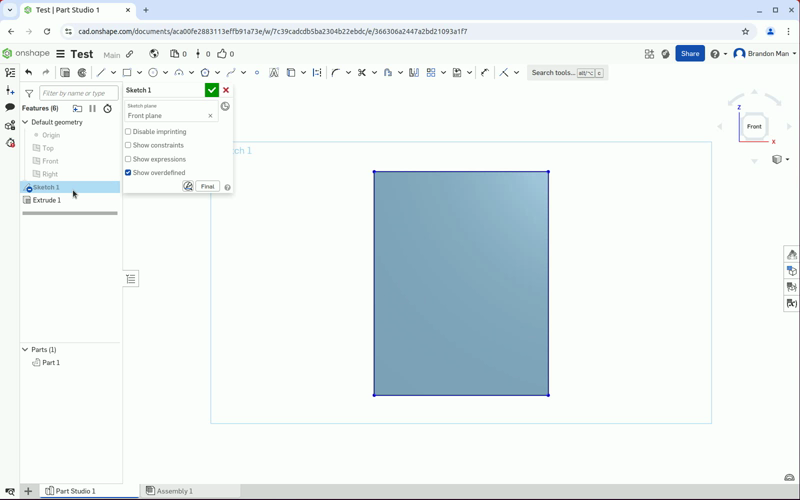
mouse_move(229, 92)
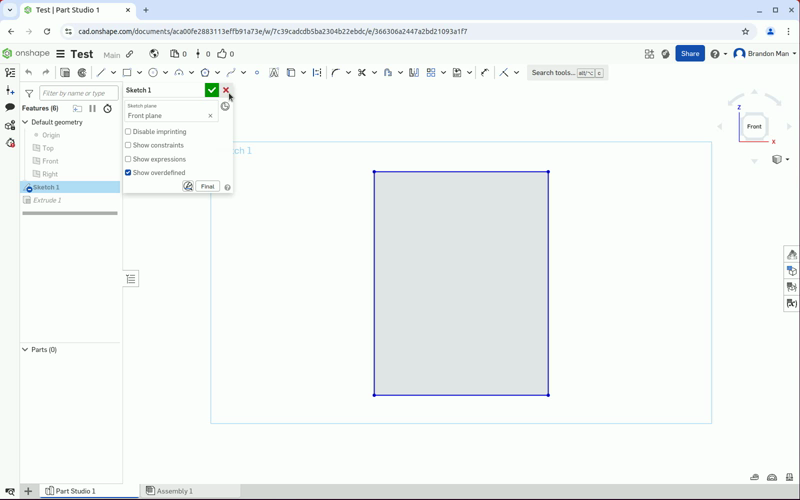
click(229, 92)
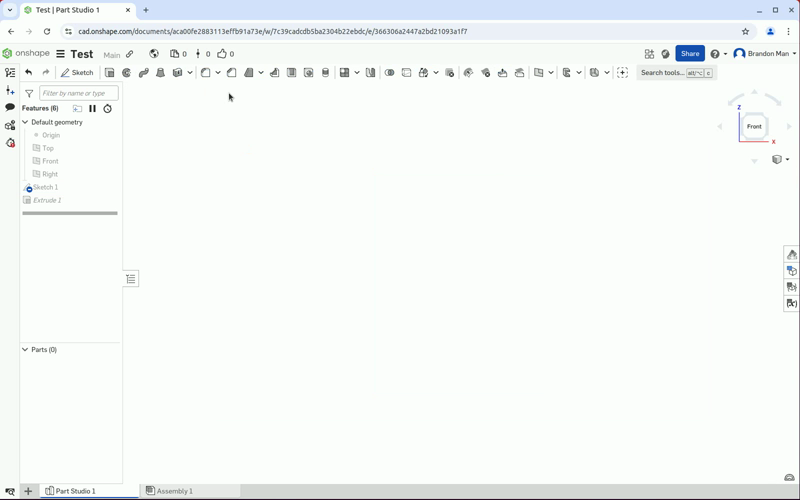
mouse_move(73, 352)
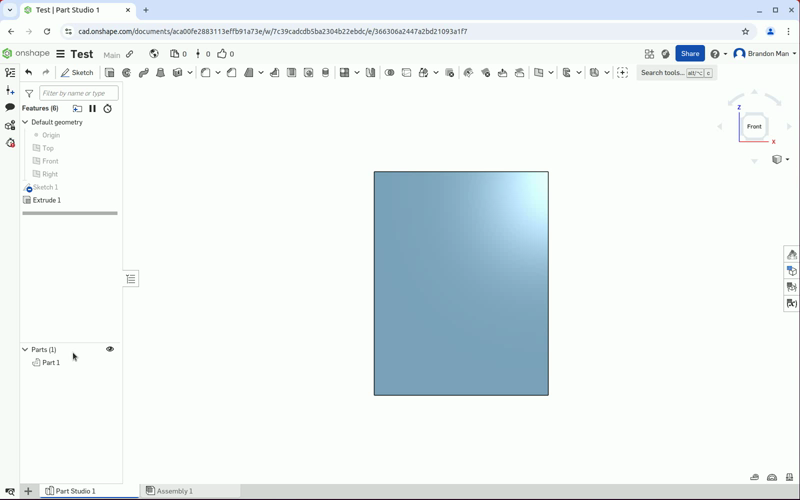
key(y)
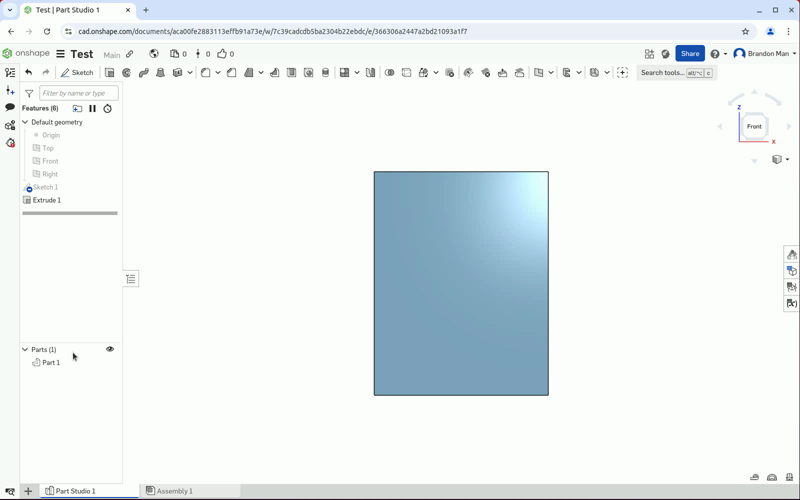
key(shift+p)
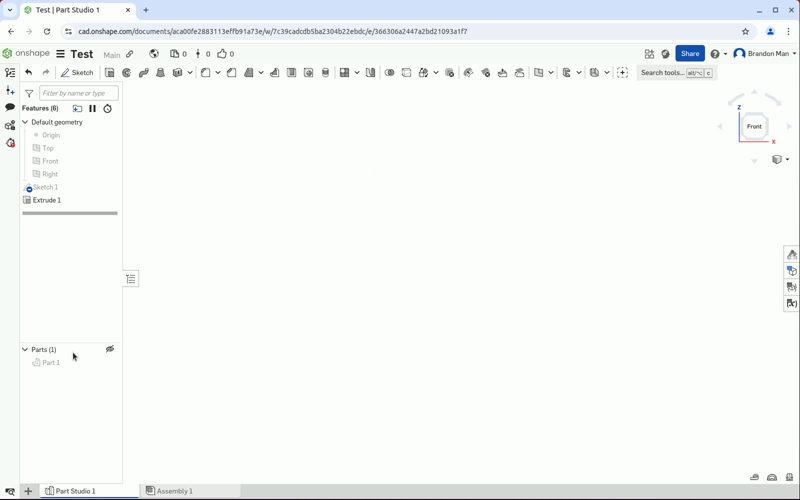
key(space)
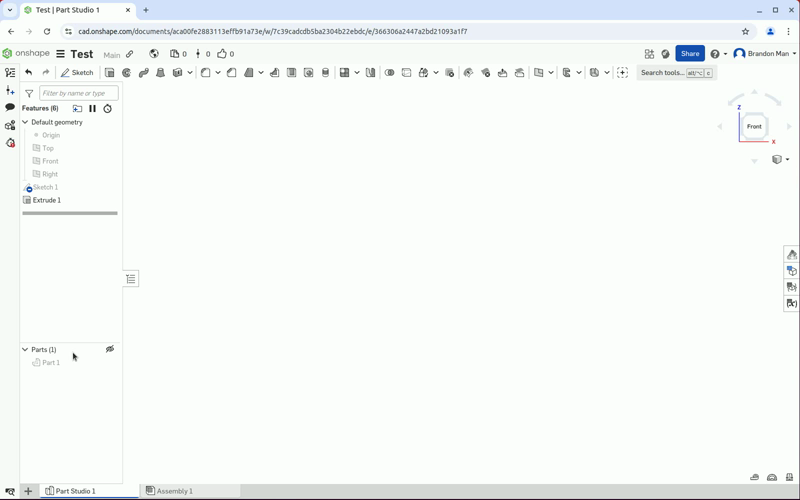
key_down(shift)
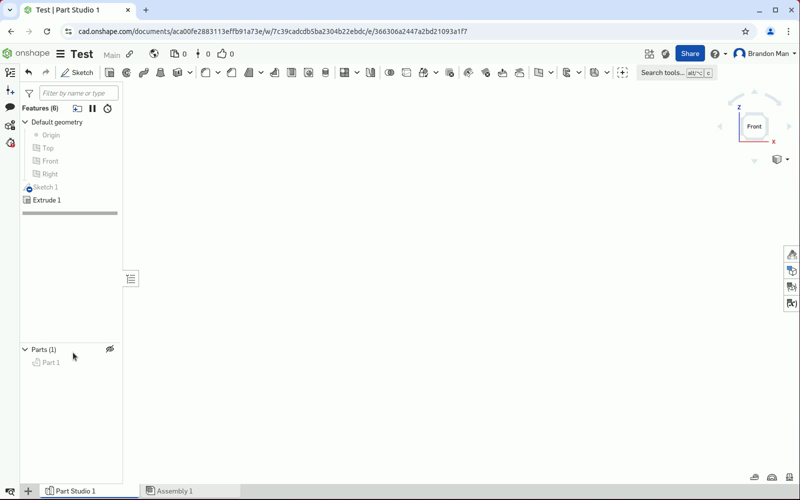
key(down)
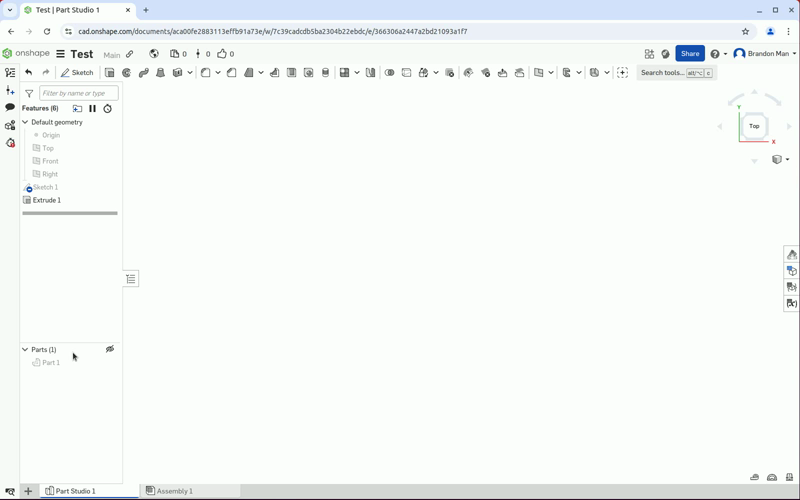
key_up(shift)
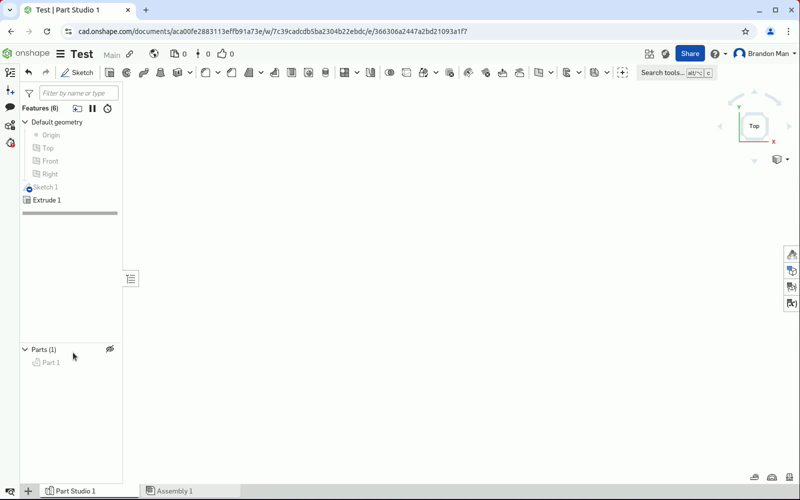
mouse_move(73, 352)
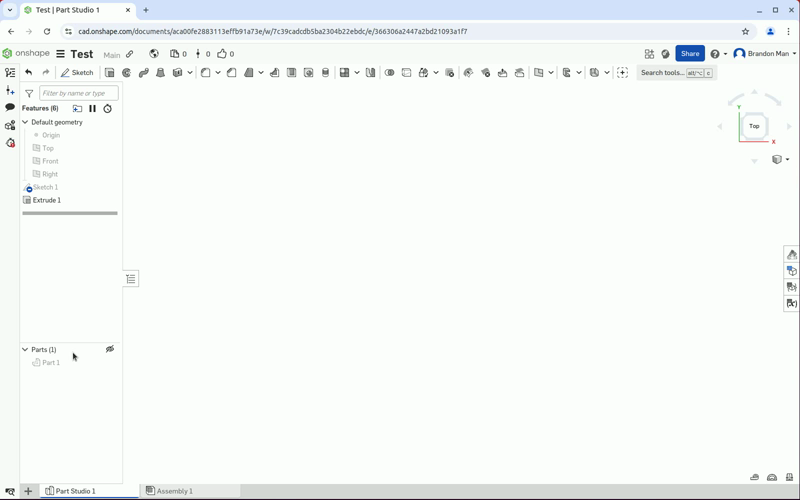
key(shift+y)
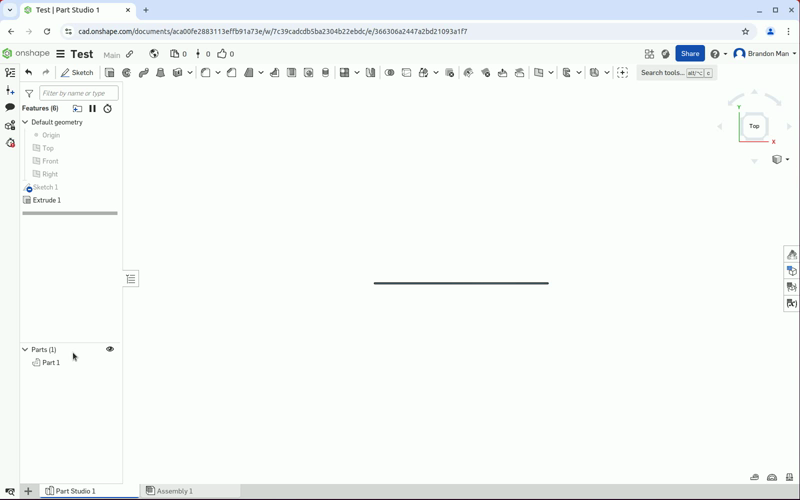
mouse_move(541, 75)
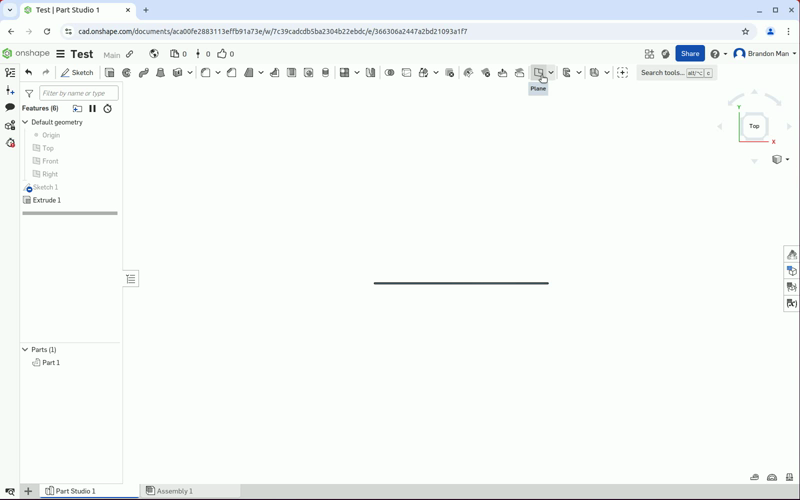
click(541, 75)
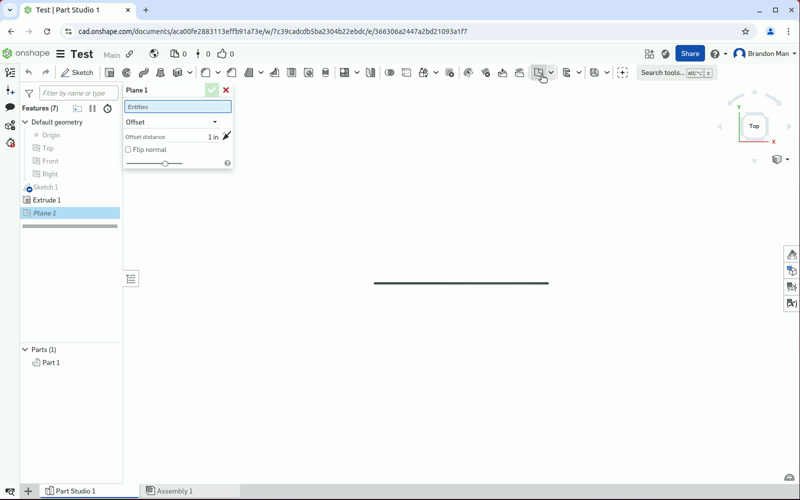
mouse_move(73, 150)
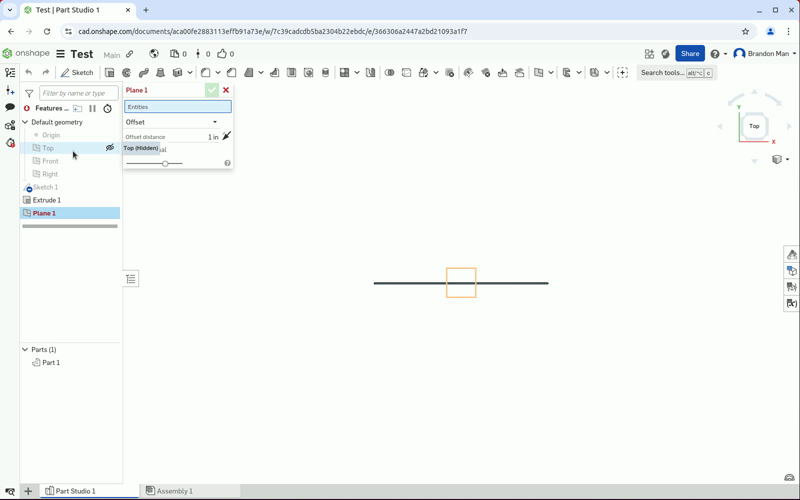
click(73, 150)
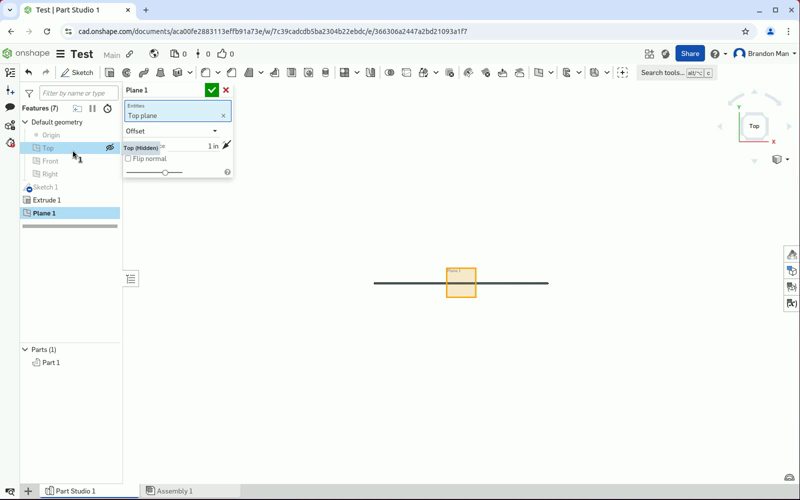
key(tab, 2)
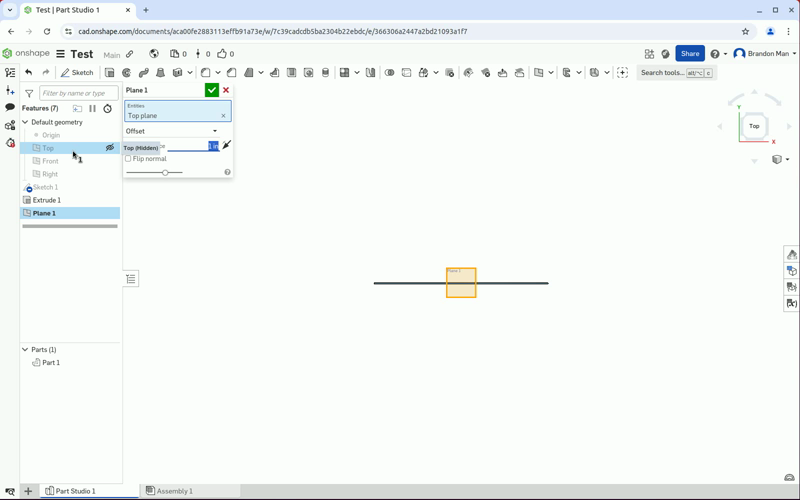
text(23.108)
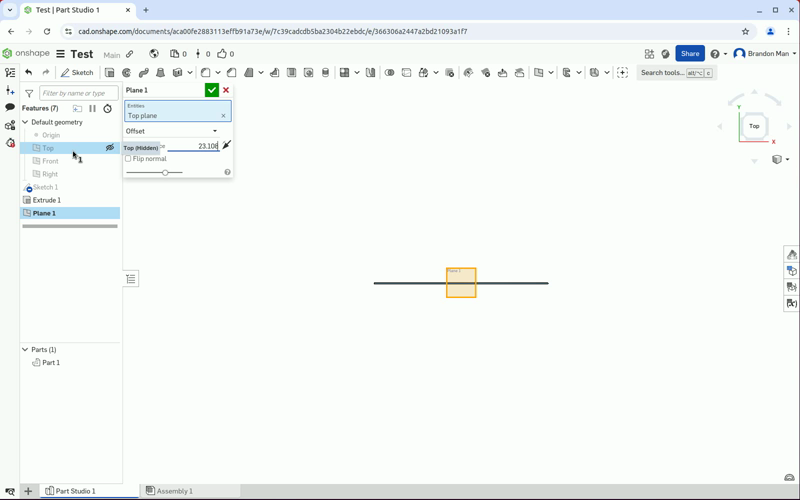
key(enter, 2)
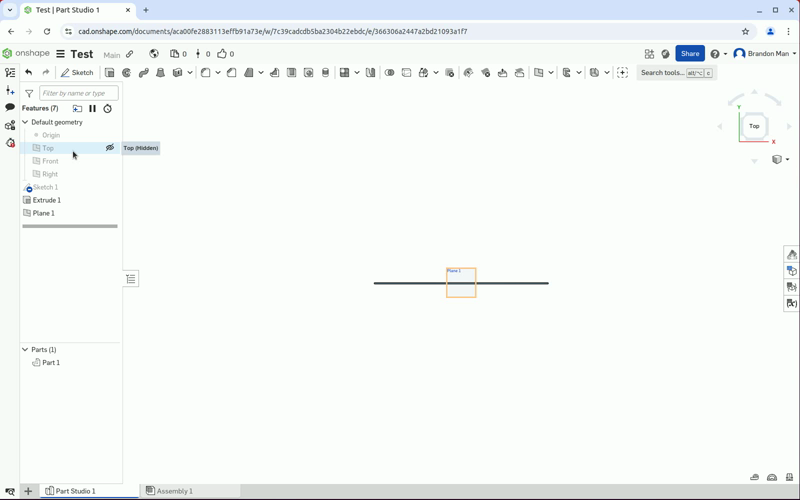
key(shift+s)
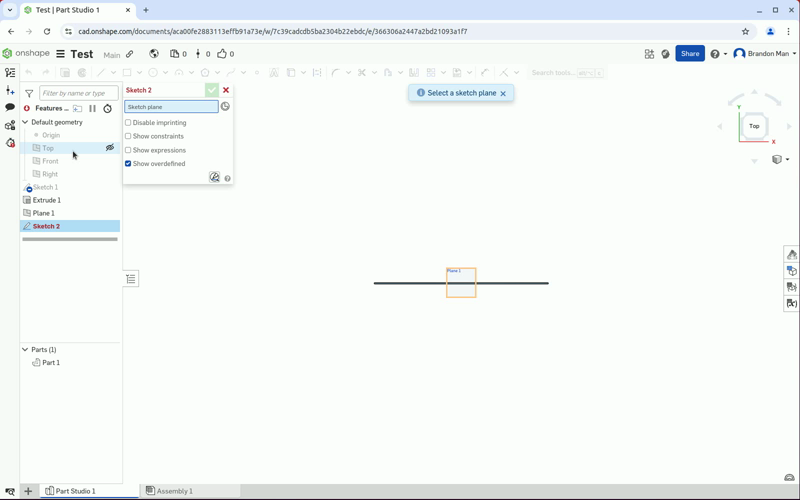
mouse_move(73, 215)
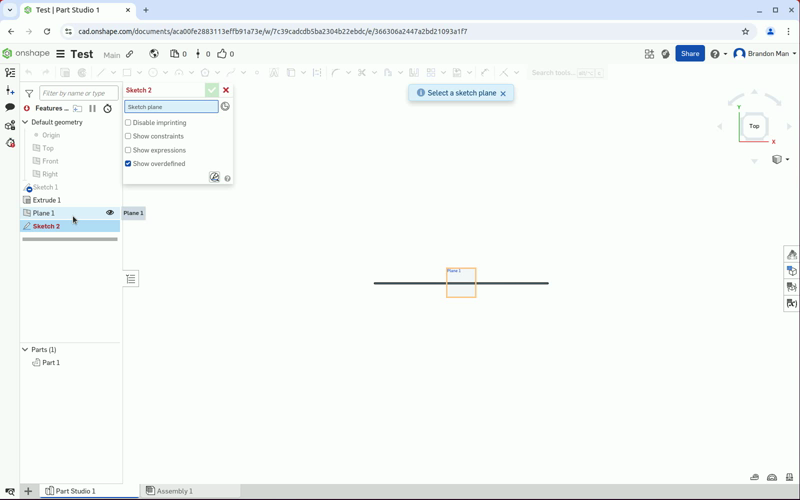
click(73, 215)
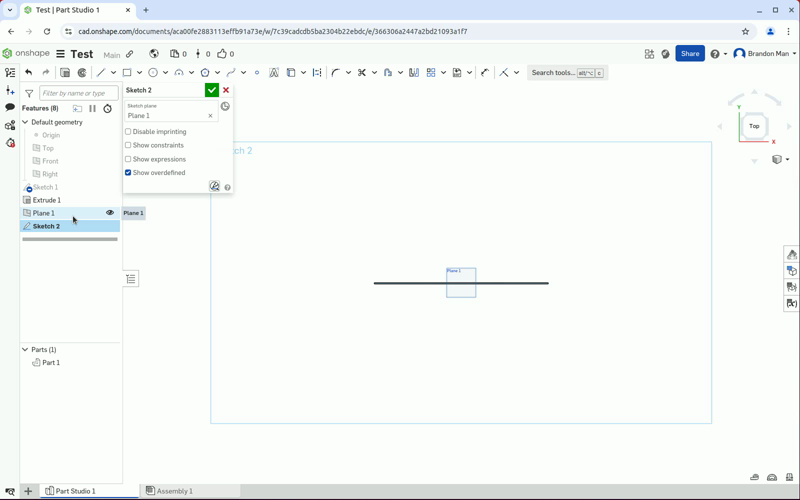
mouse_move(73, 352)
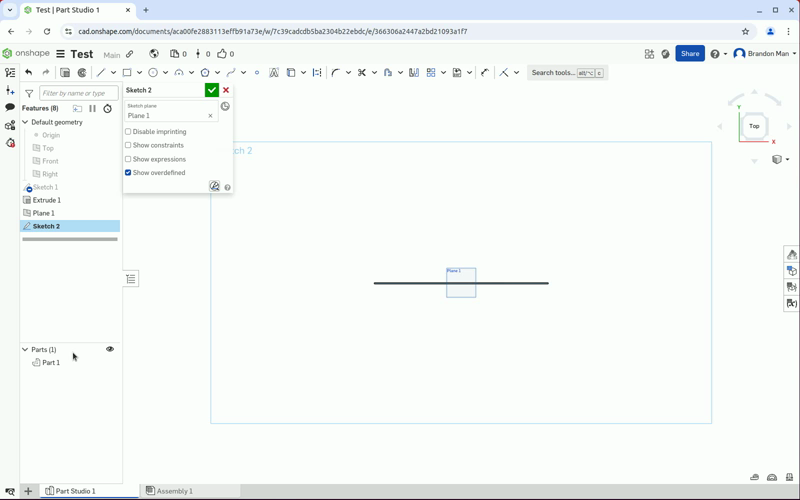
key(y)
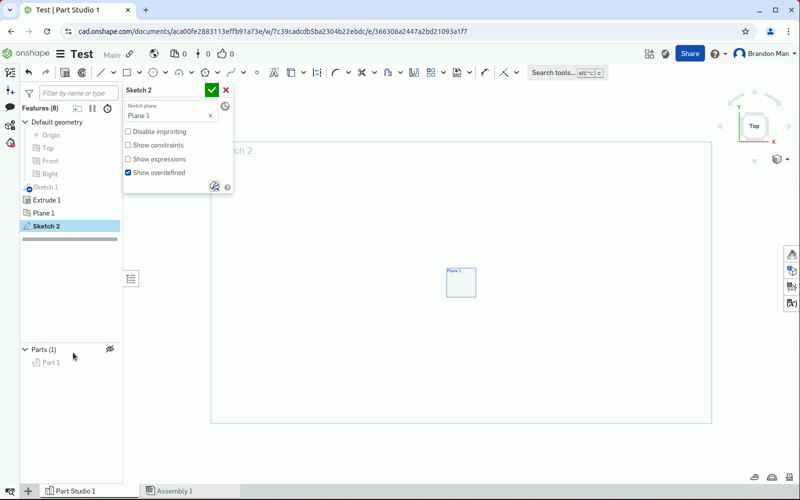
key(l)
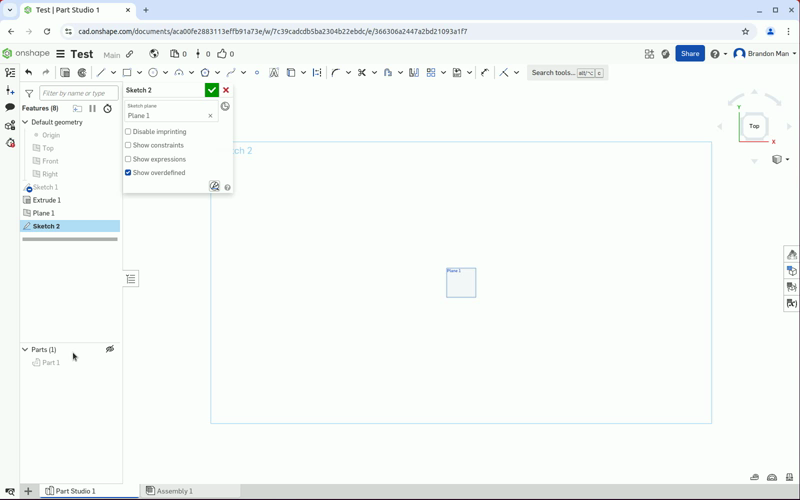
key_down(shift)
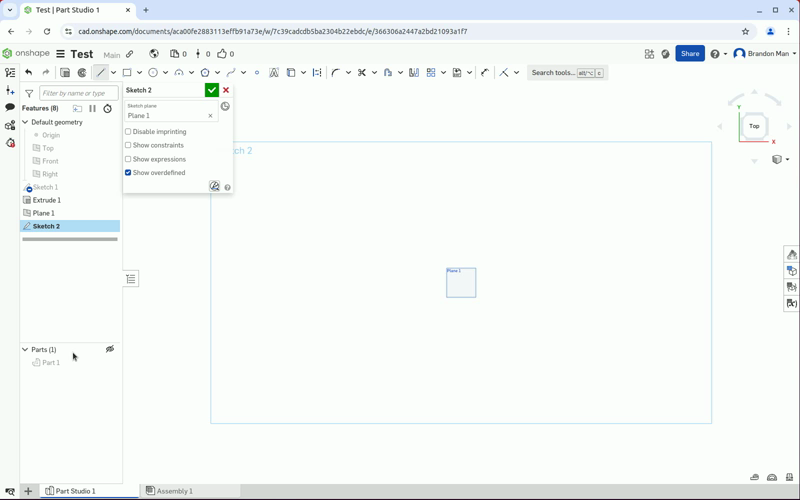
mouse_move(547, 284)
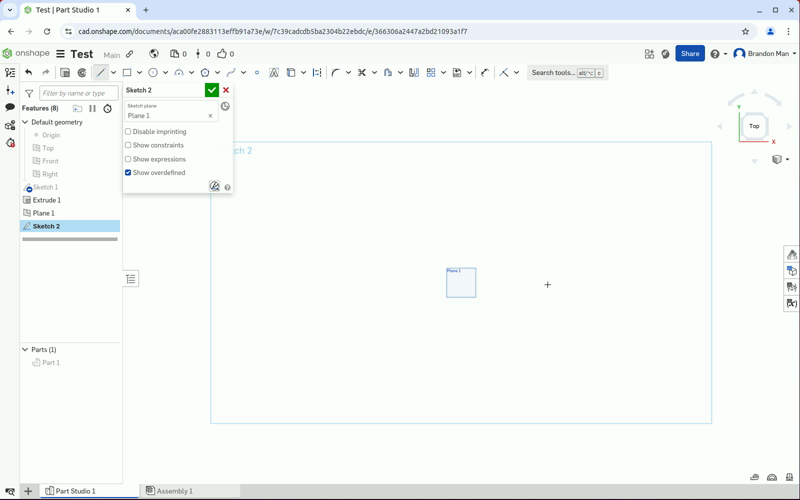
click(547, 284)
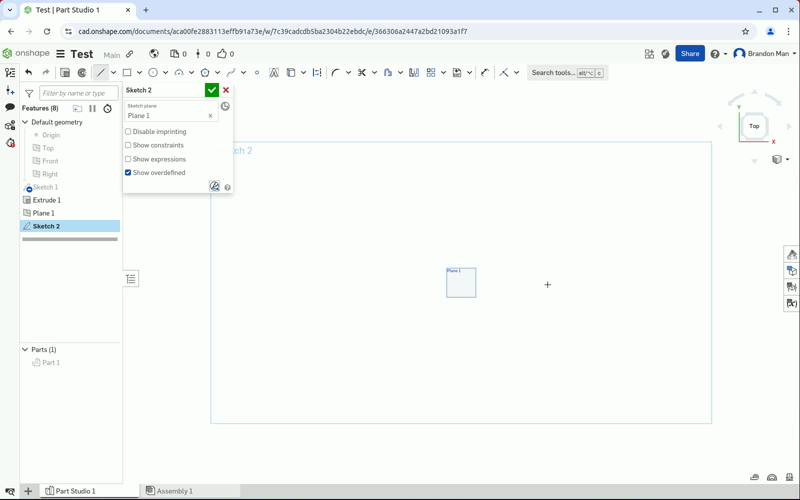
key_up(shift)
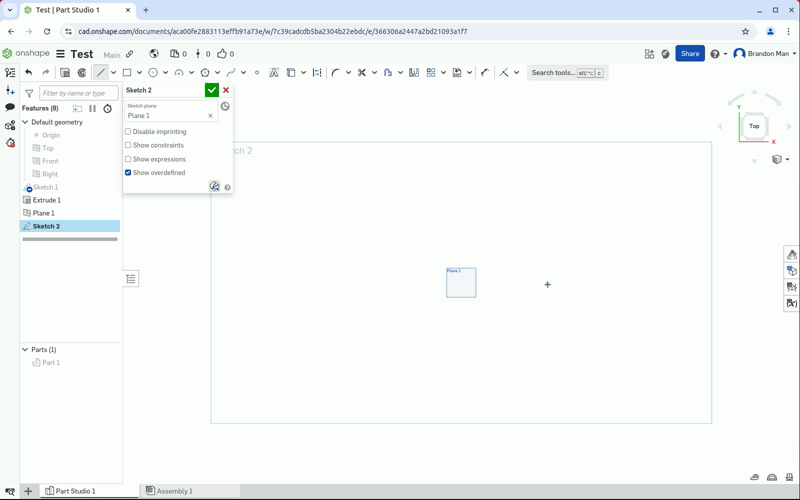
key_down(shift)
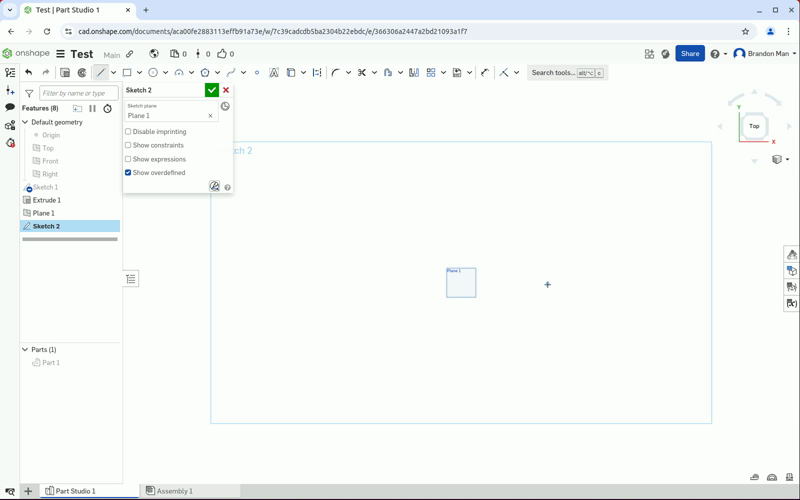
mouse_move(577, 284)
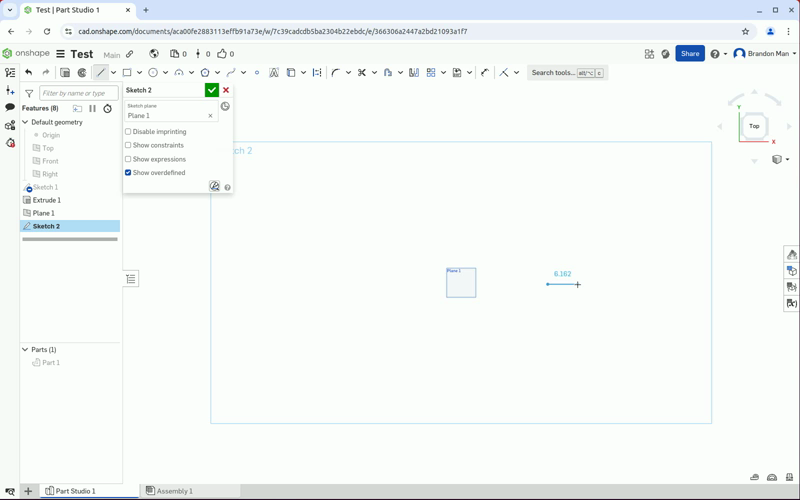
mouse_move(548, 284)
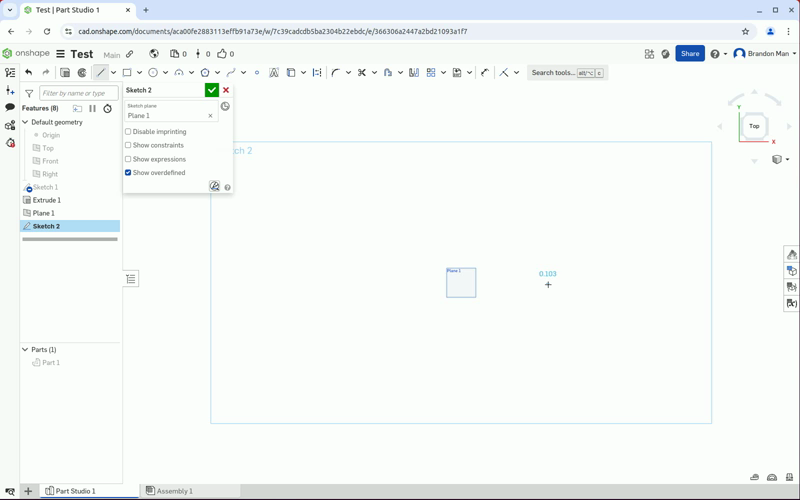
scroll(6)
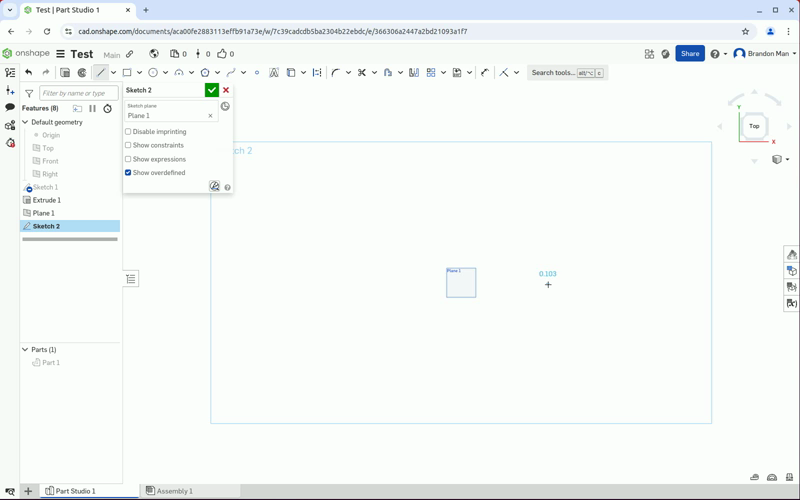
scroll(6)
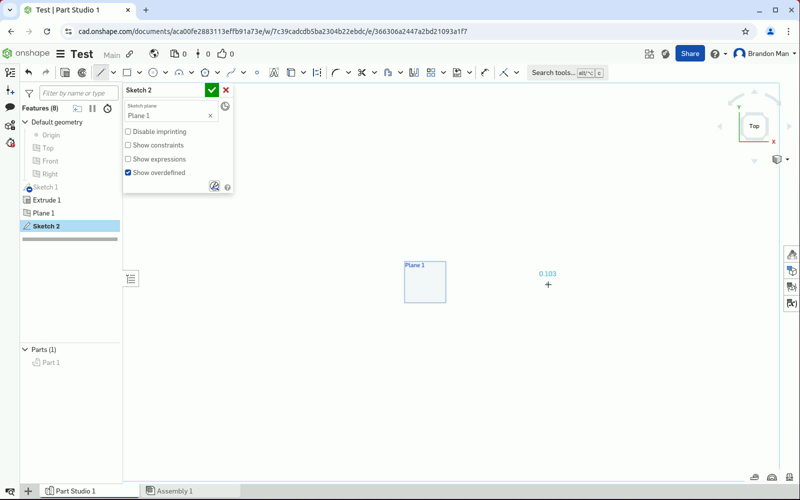
scroll(6)
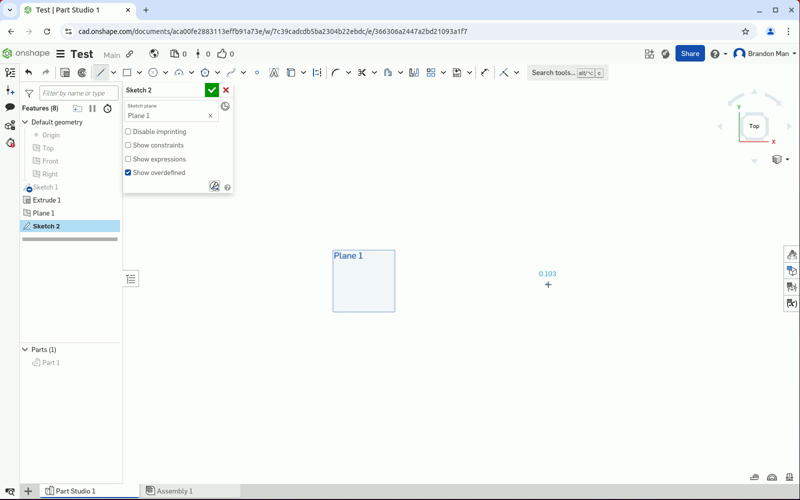
scroll(6)
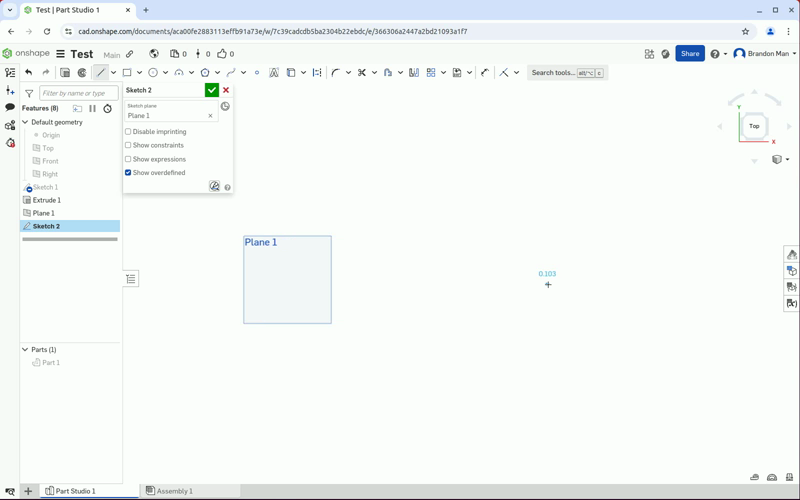
scroll(6)
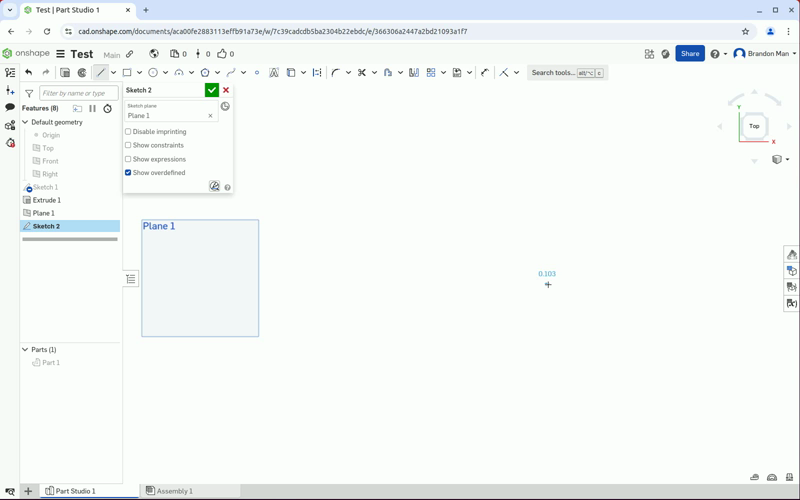
scroll(6)
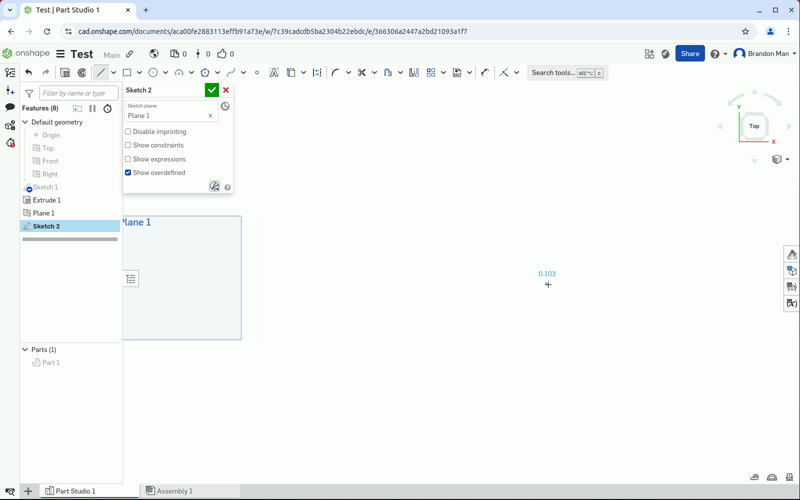
scroll(6)
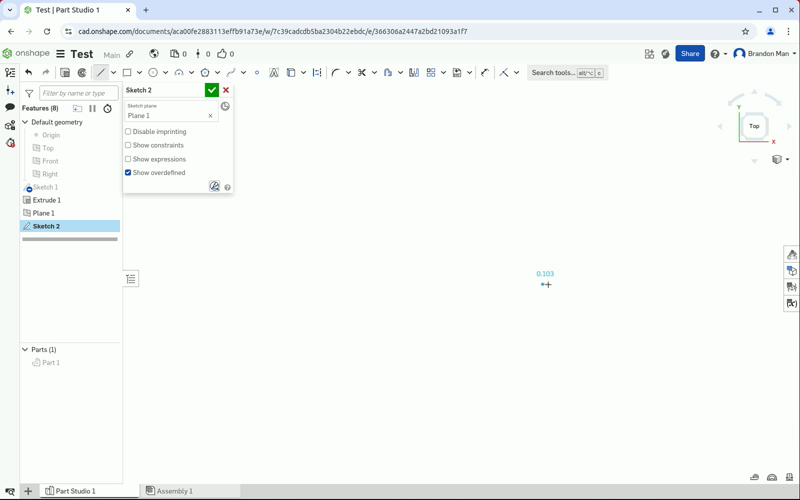
click(548, 284)
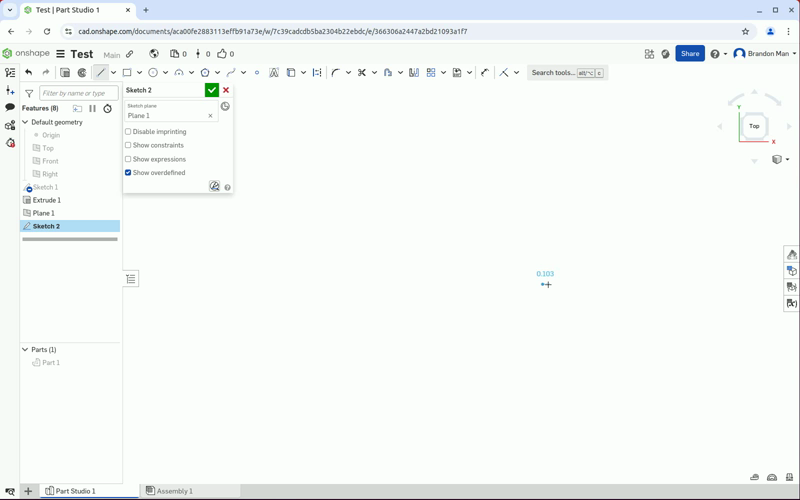
scroll(-6)
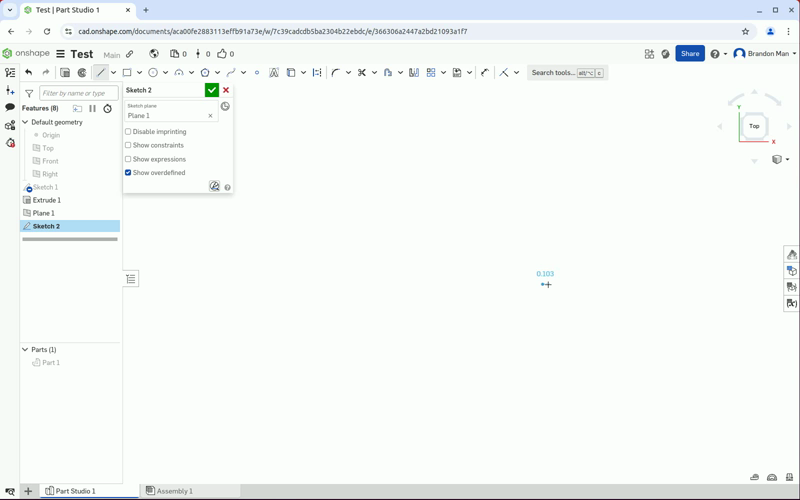
scroll(-6)
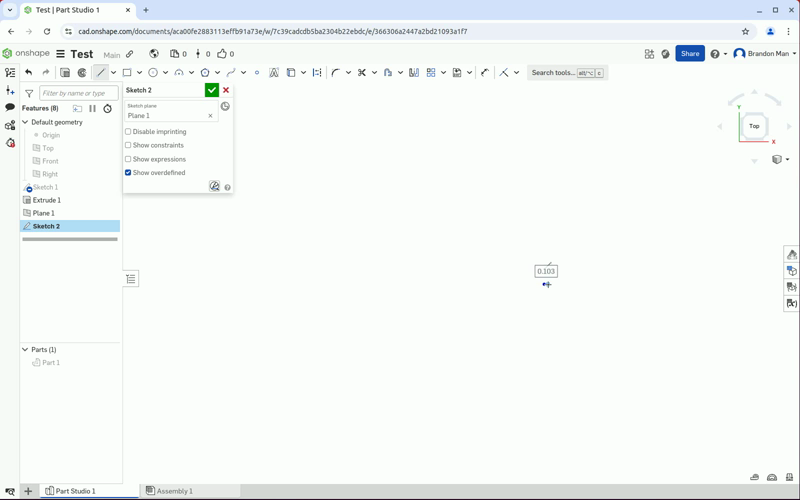
scroll(-6)
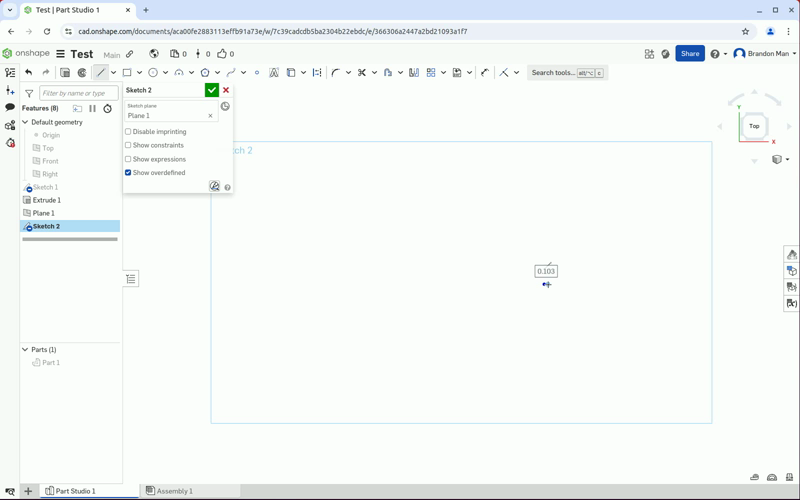
scroll(-6)
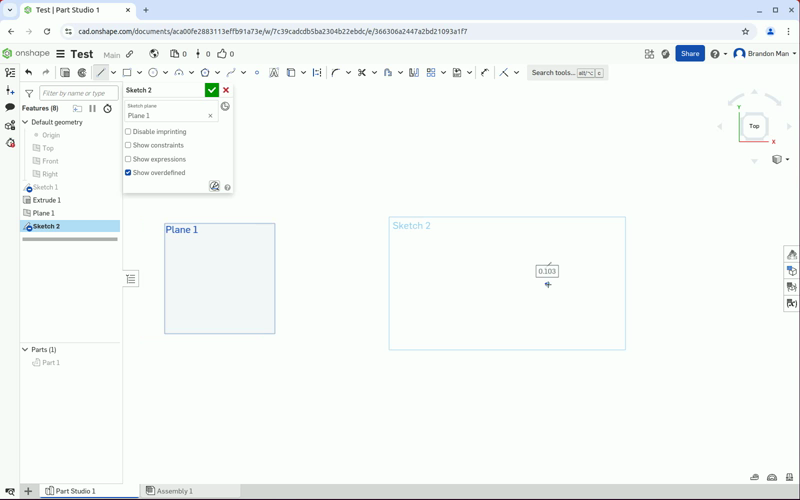
scroll(-6)
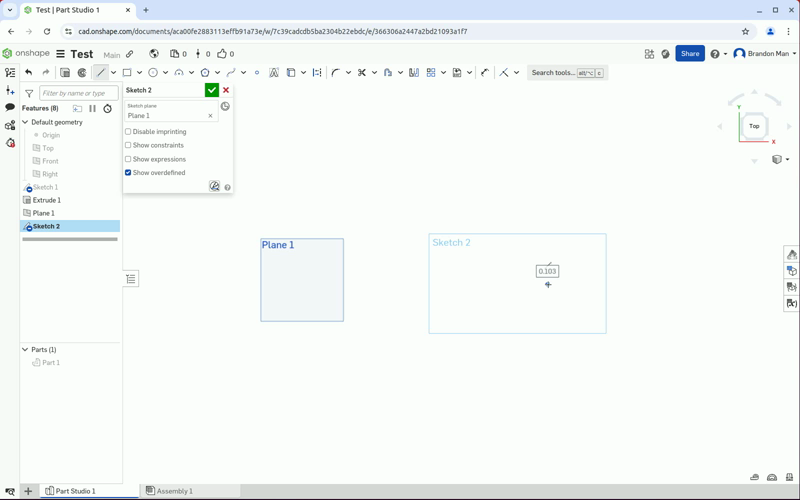
scroll(-6)
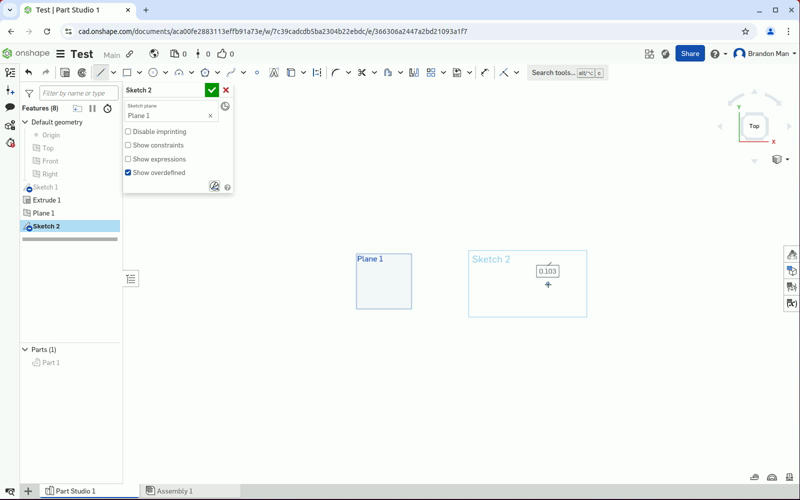
scroll(-6)
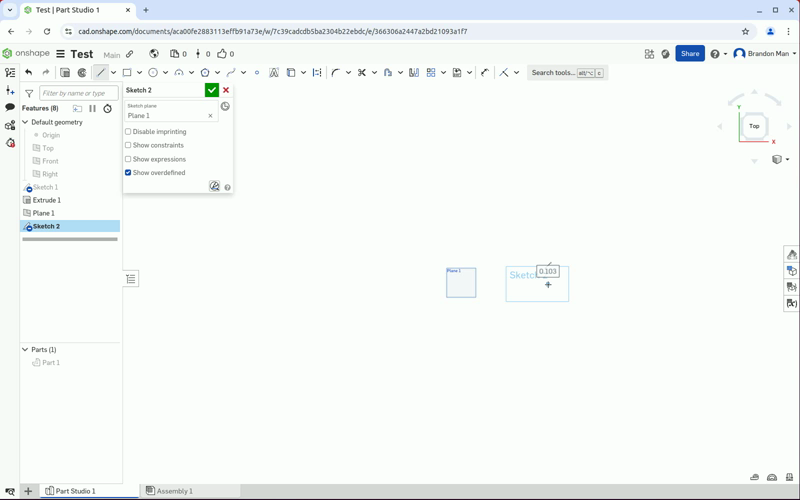
key_up(shift)
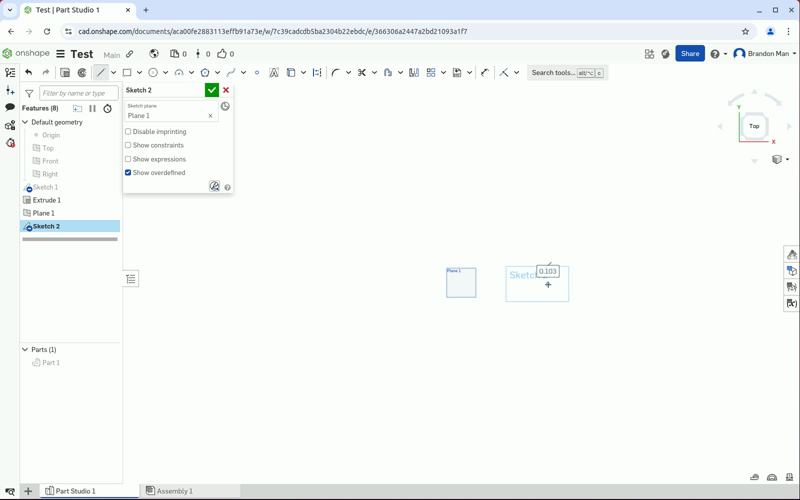
key_down(shift)
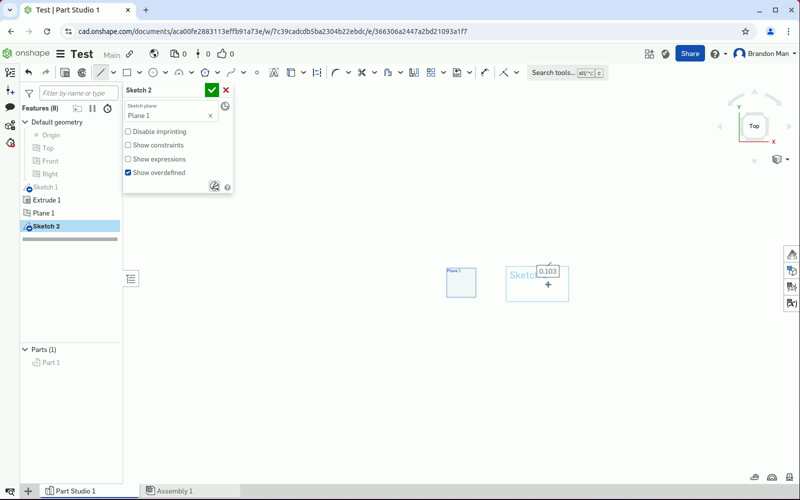
mouse_move(578, 284)
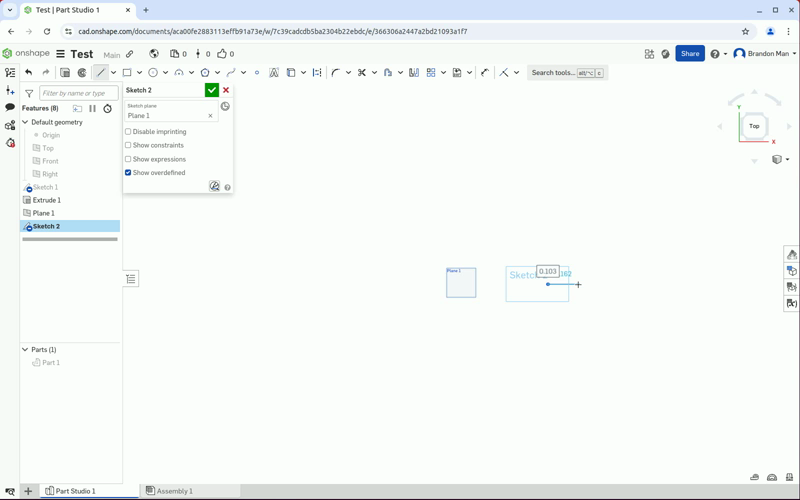
mouse_move(548, 281)
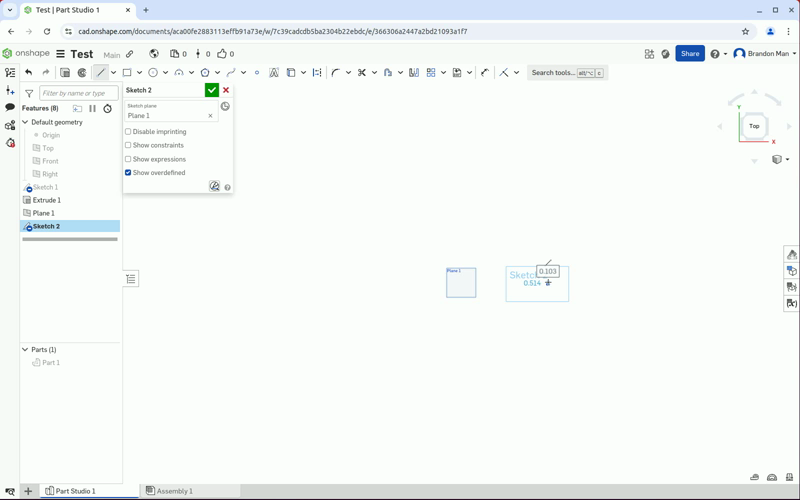
scroll(6)
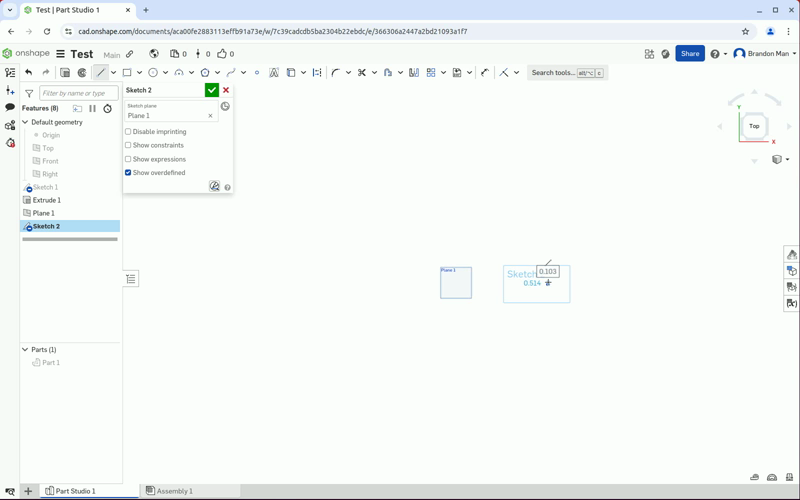
scroll(6)
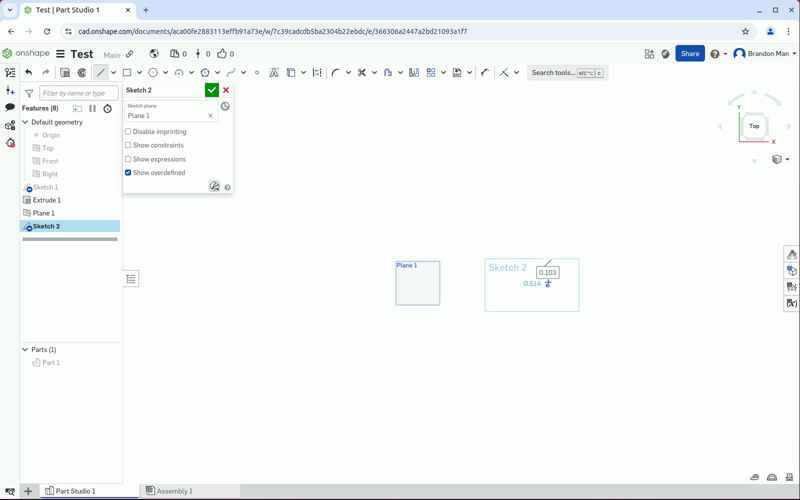
scroll(6)
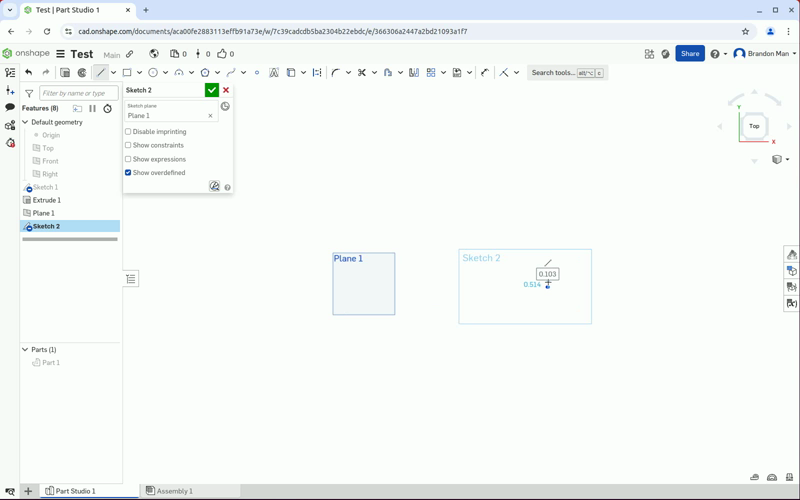
scroll(6)
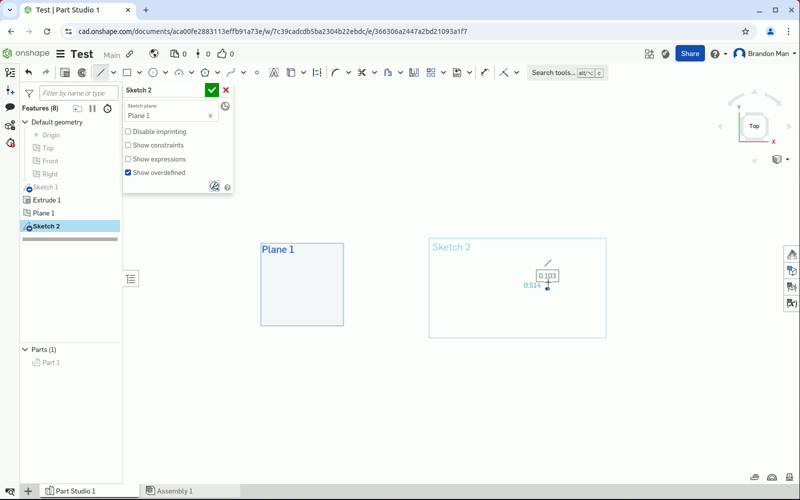
scroll(6)
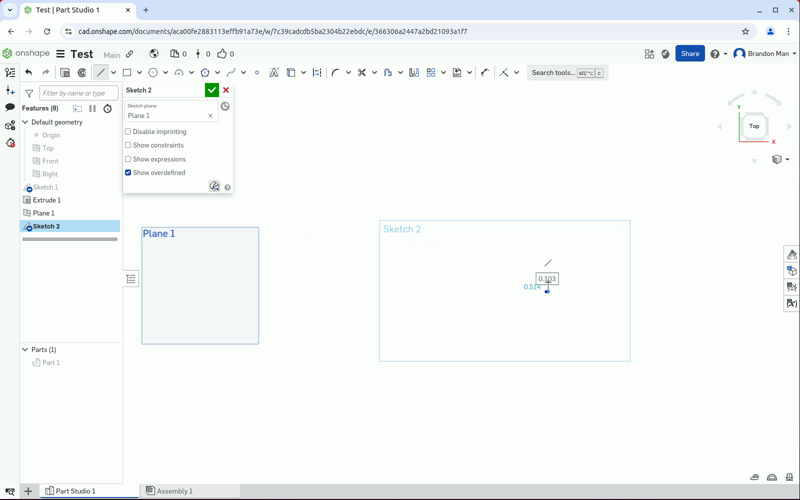
scroll(6)
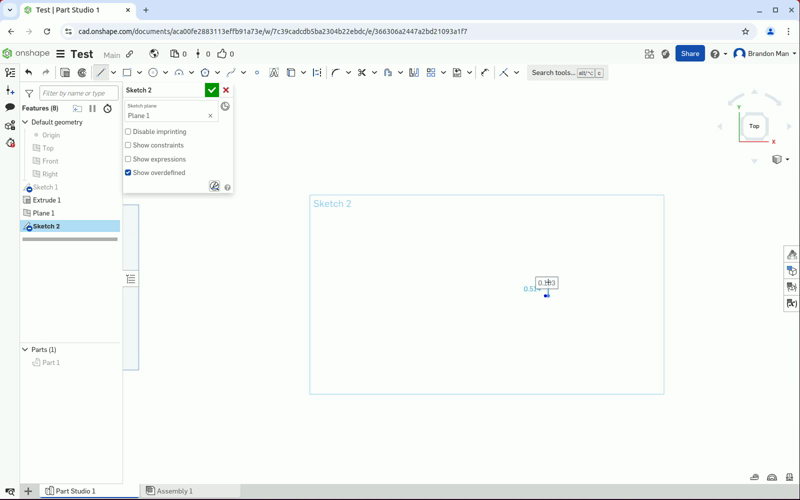
scroll(6)
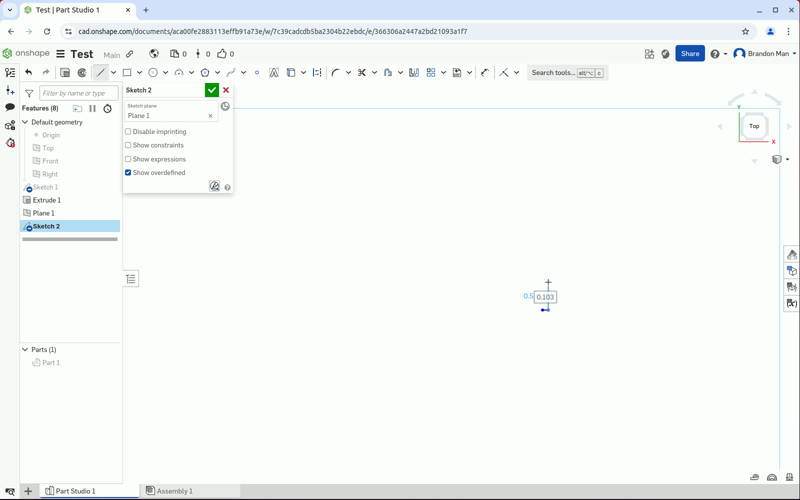
click(548, 281)
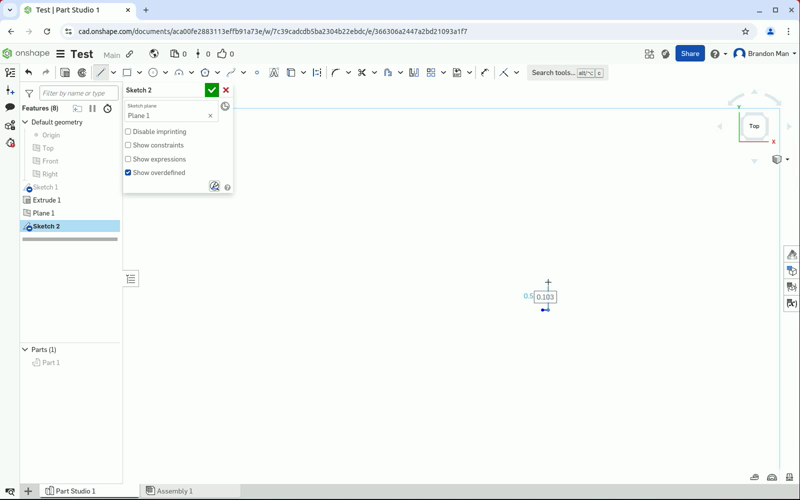
scroll(-6)
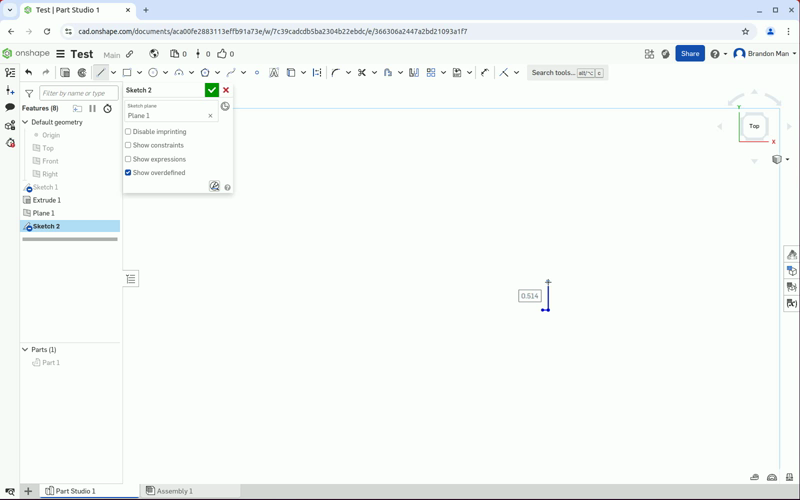
scroll(-6)
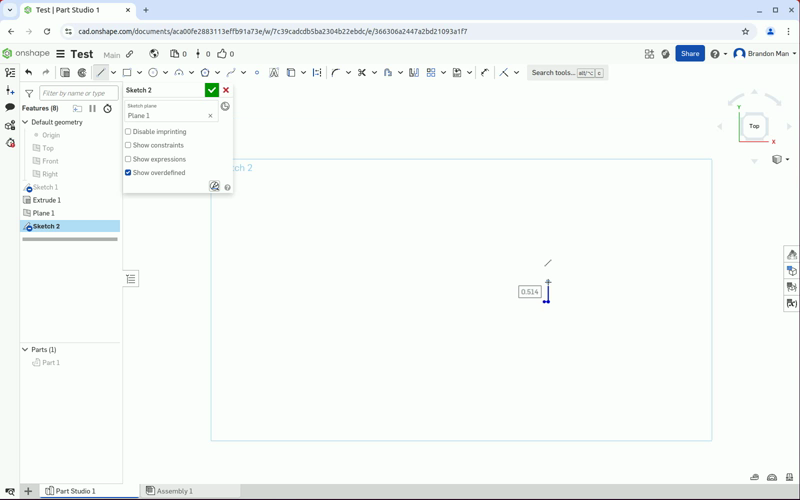
scroll(-6)
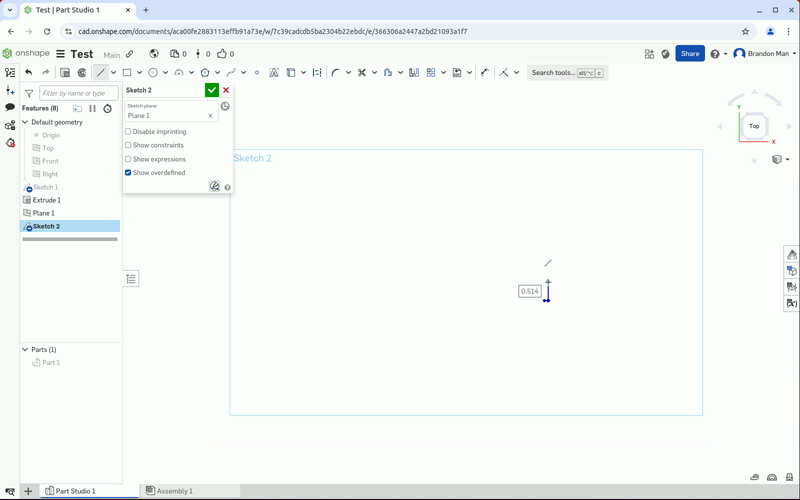
scroll(-6)
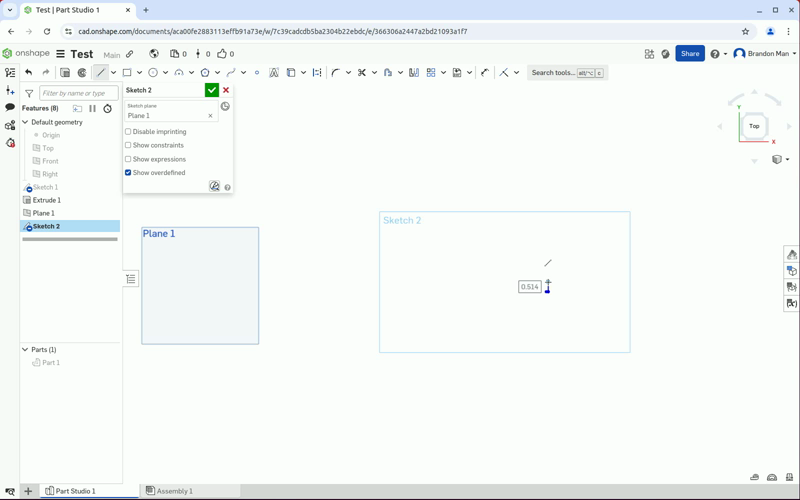
scroll(-6)
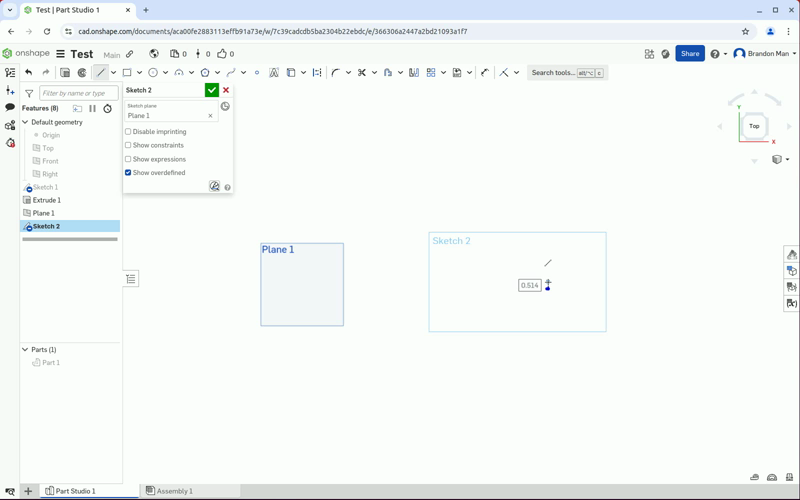
scroll(-6)
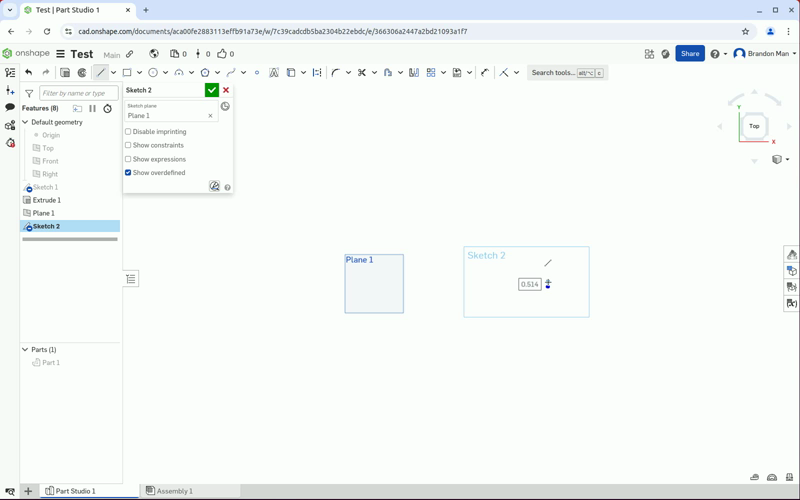
scroll(-6)
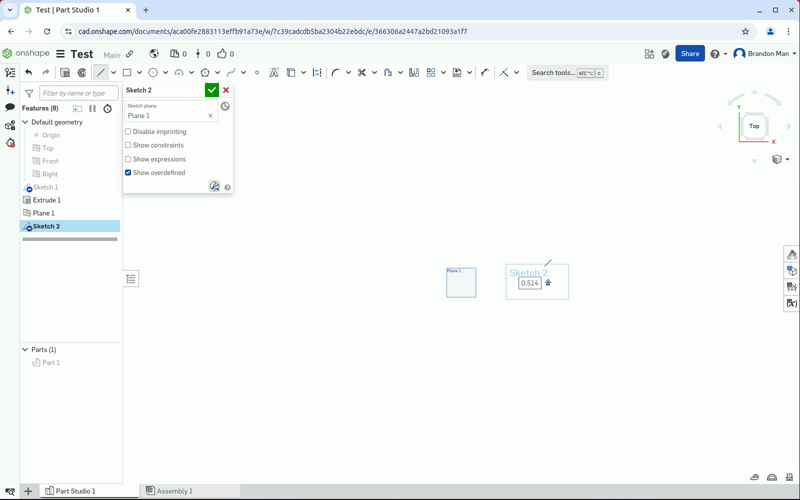
key_up(shift)
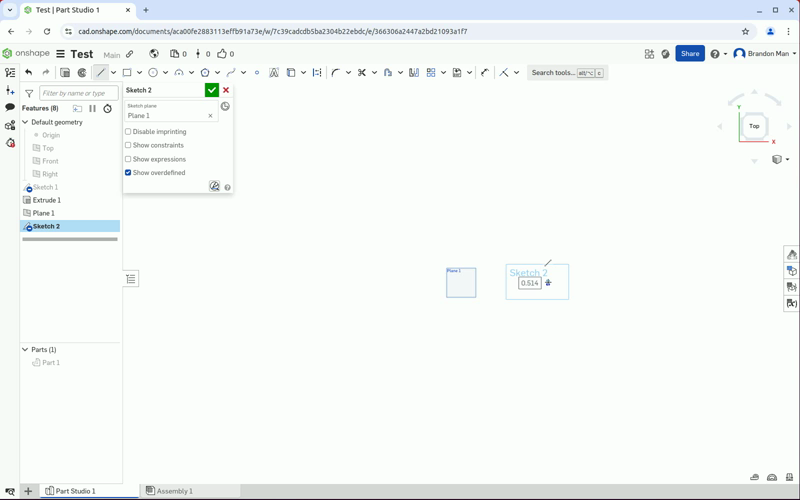
mouse_move(578, 281)
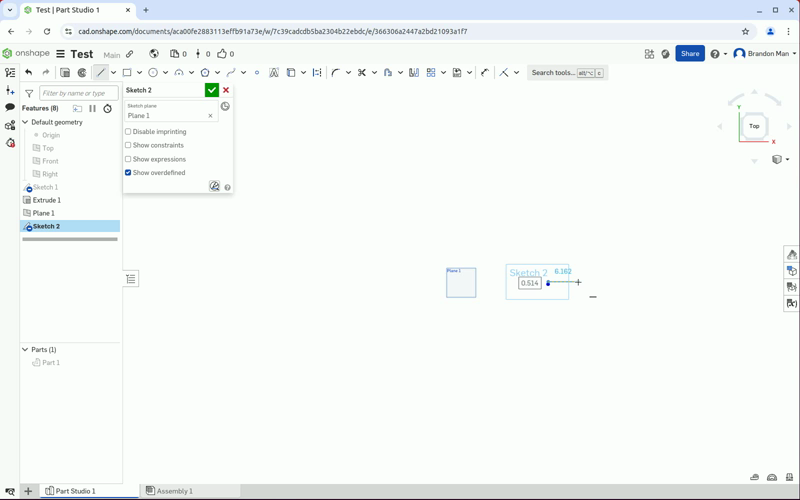
key_down(shift)
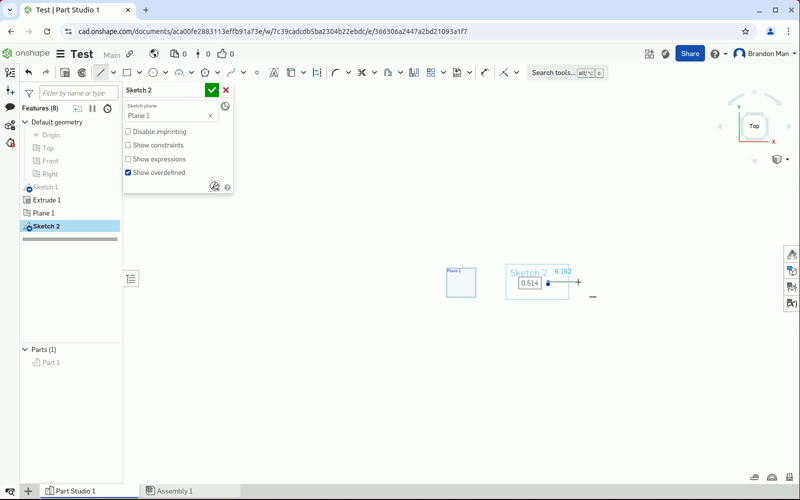
mouse_move(547, 284)
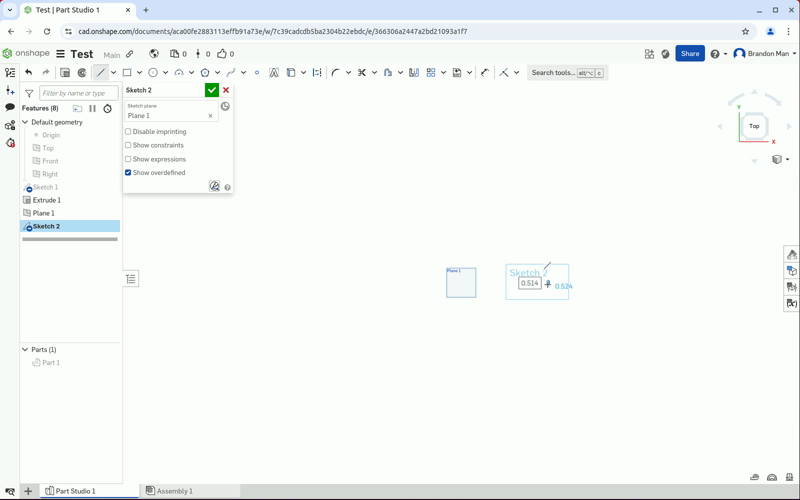
scroll(6)
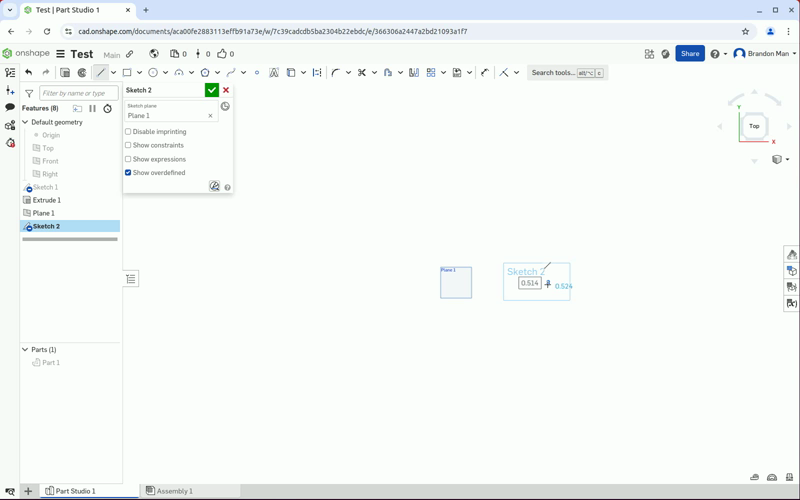
scroll(6)
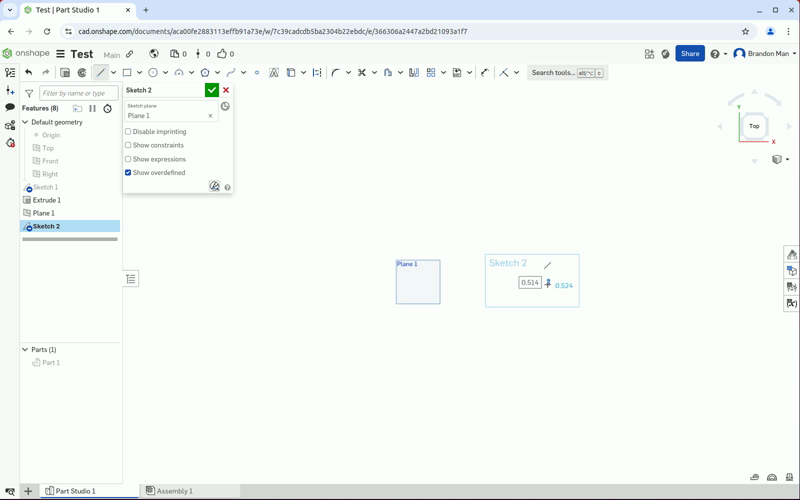
scroll(6)
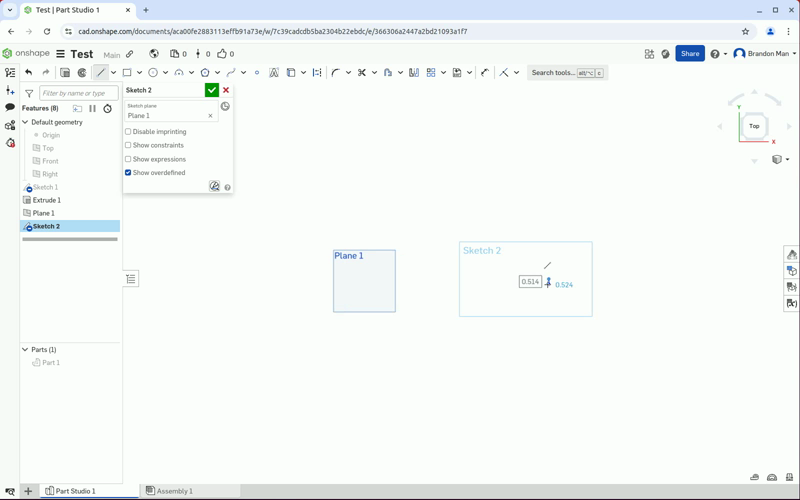
scroll(6)
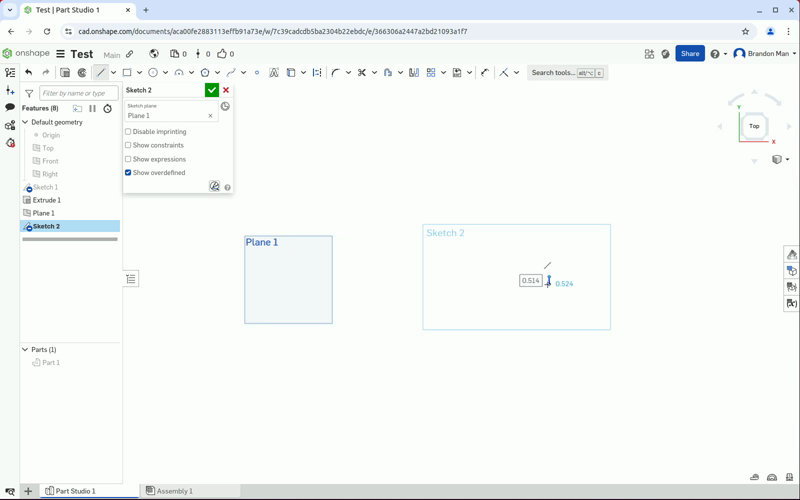
scroll(6)
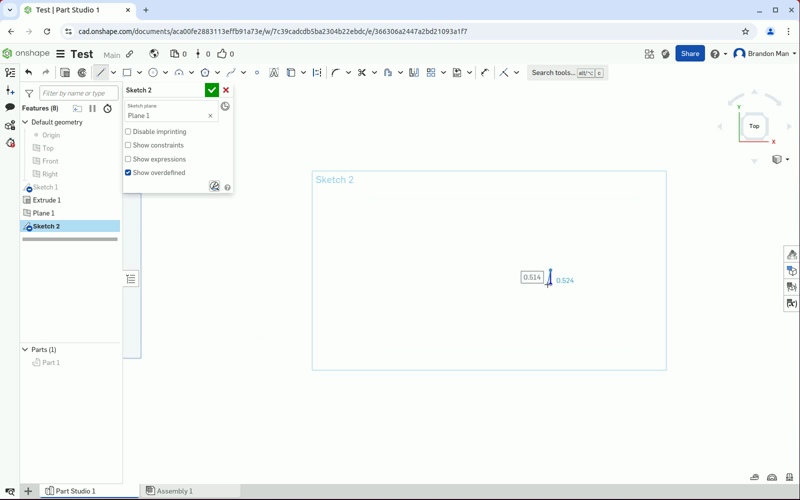
scroll(6)
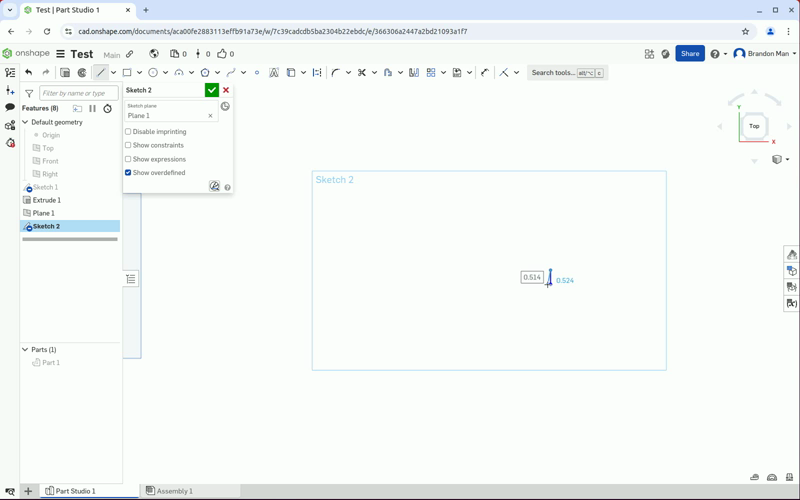
scroll(6)
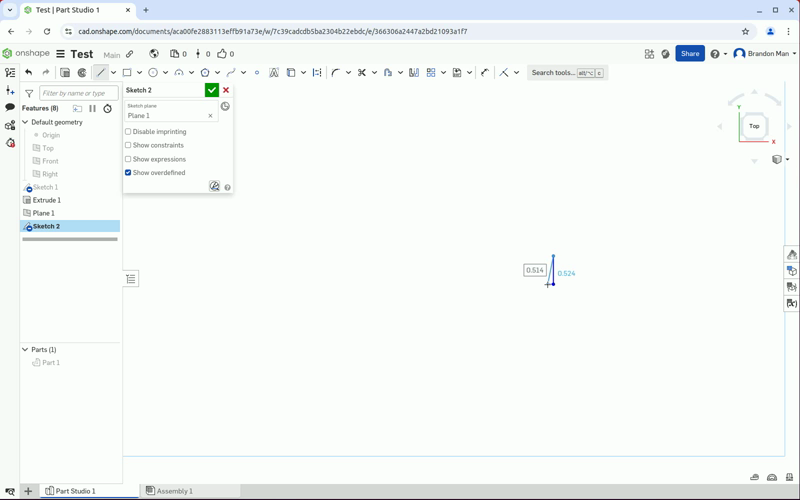
key_up(shift)
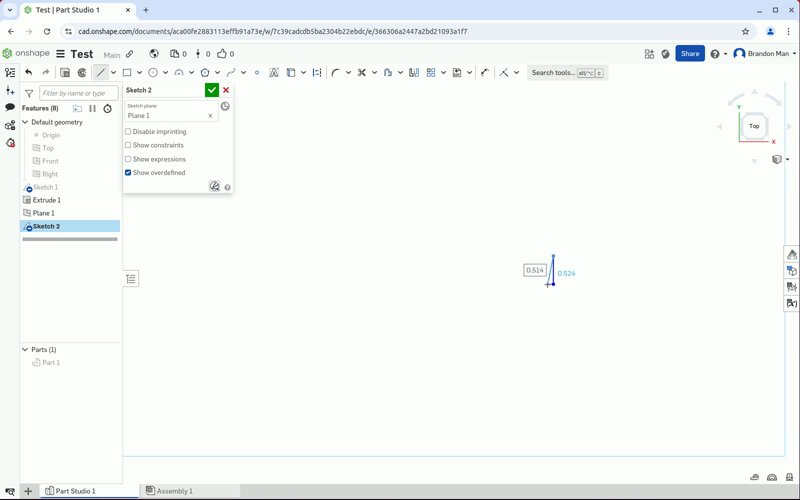
click(547, 284)
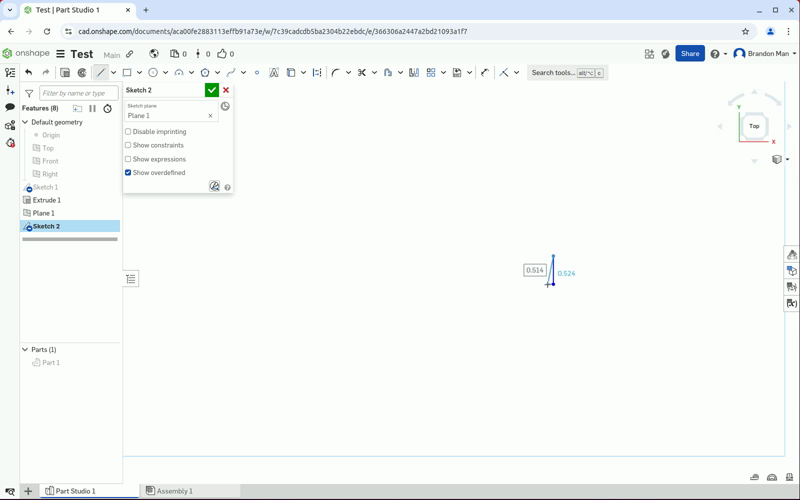
scroll(-6)
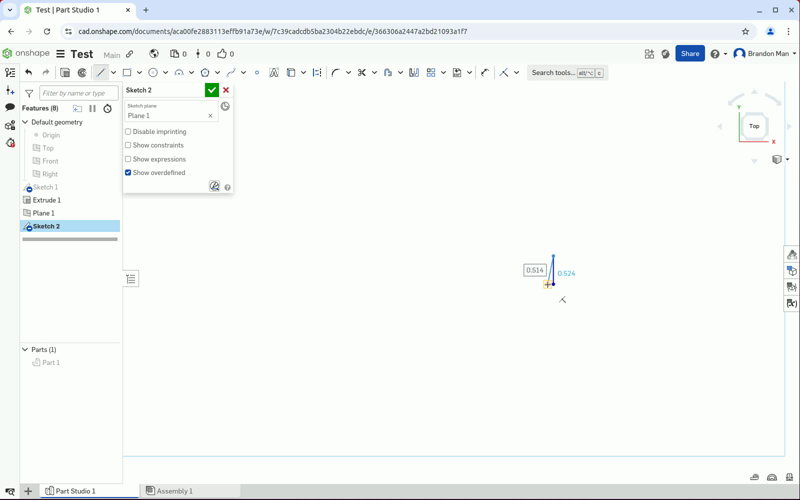
scroll(-6)
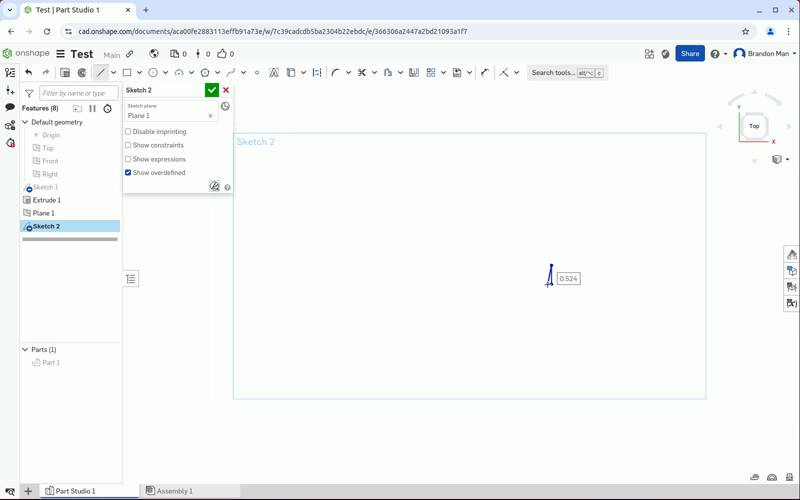
scroll(-6)
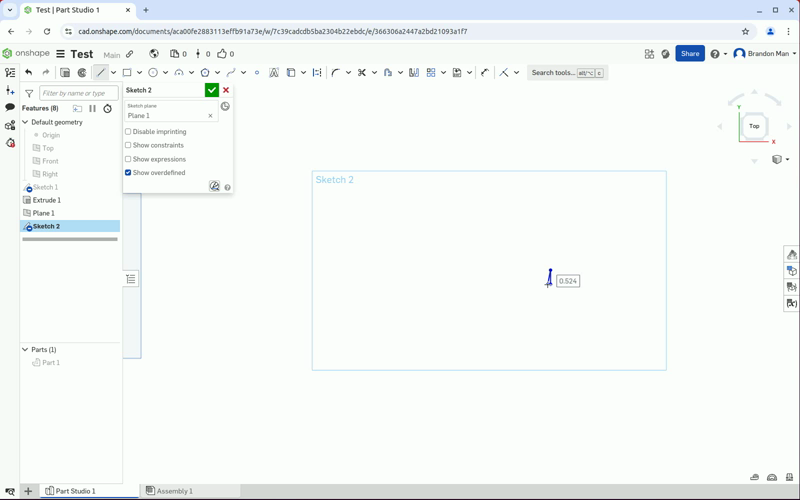
scroll(-6)
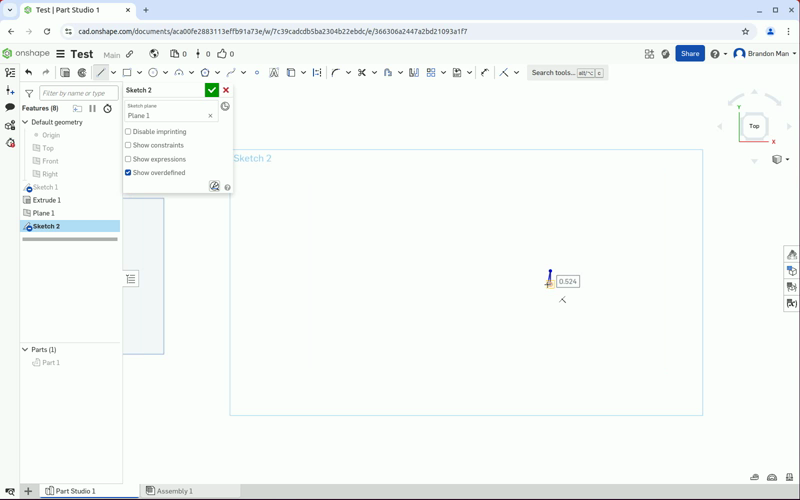
scroll(-6)
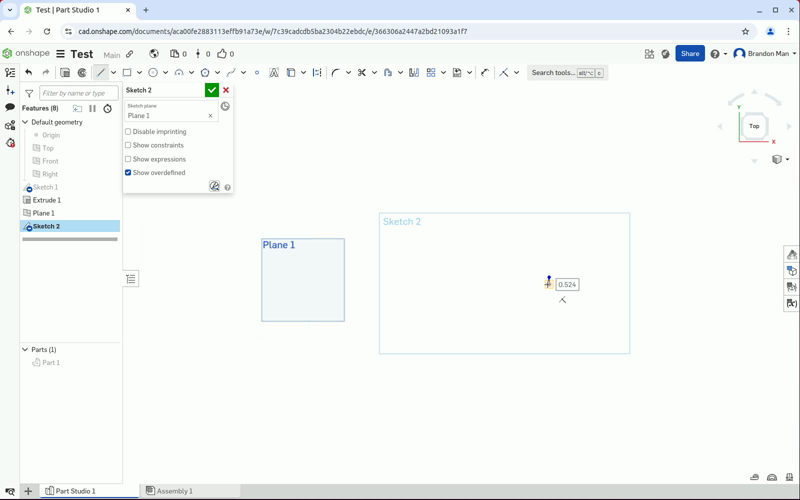
scroll(-6)
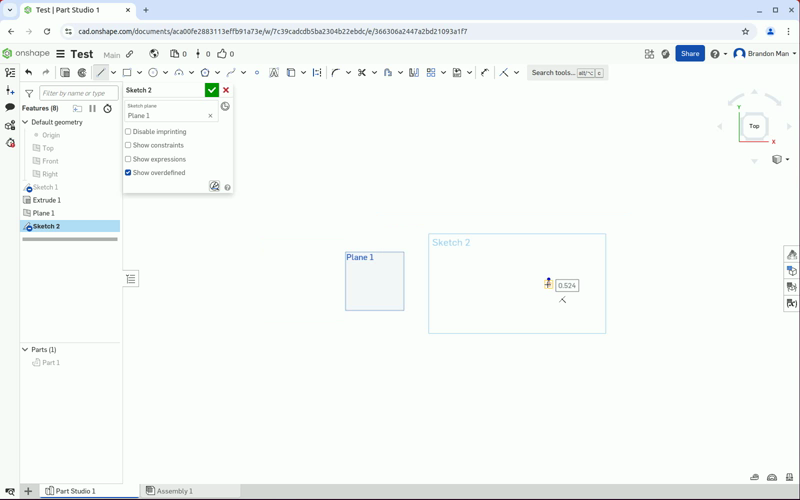
scroll(-6)
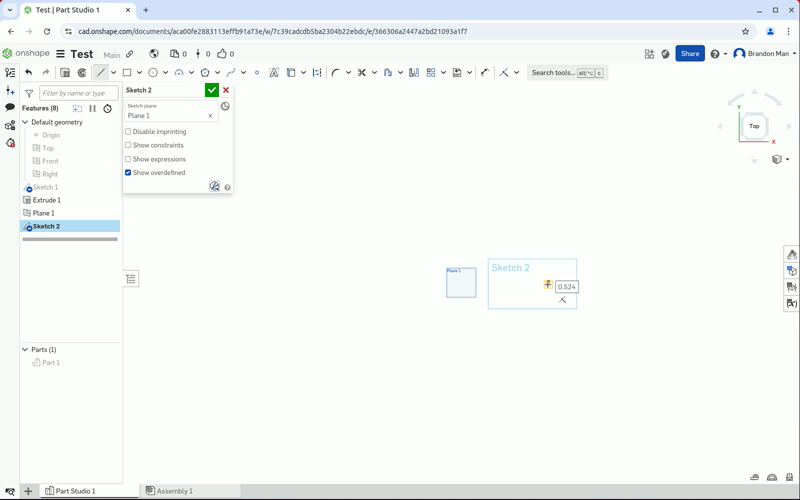
key(esc)
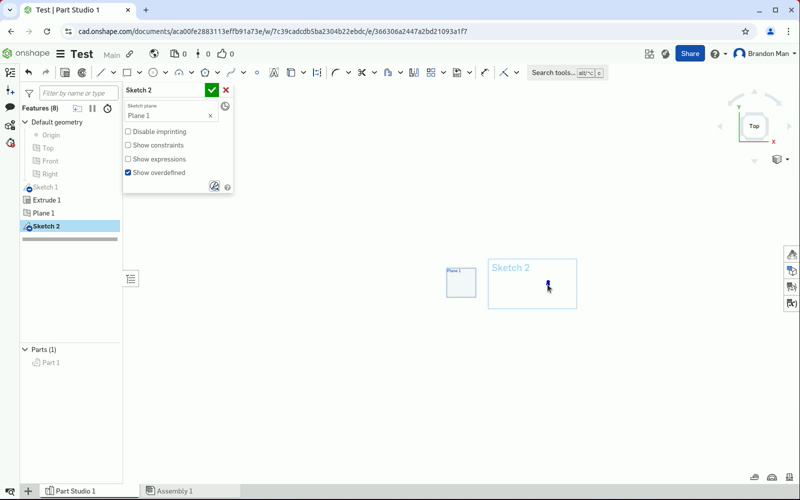
mouse_move(547, 284)
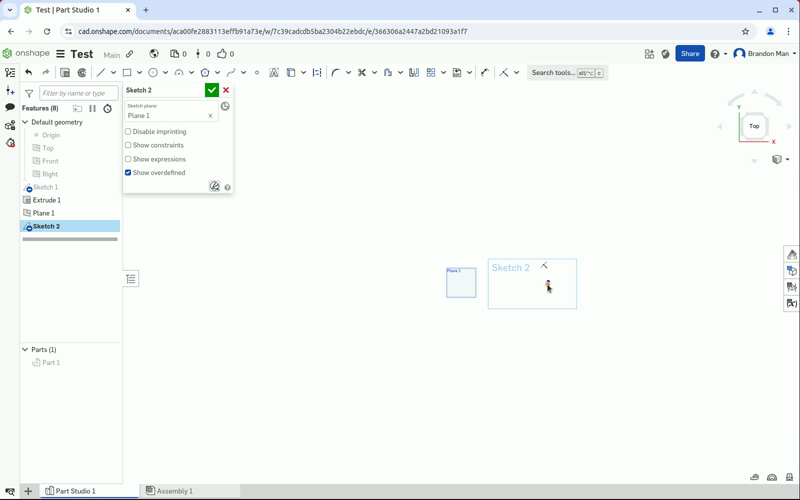
scroll(6)
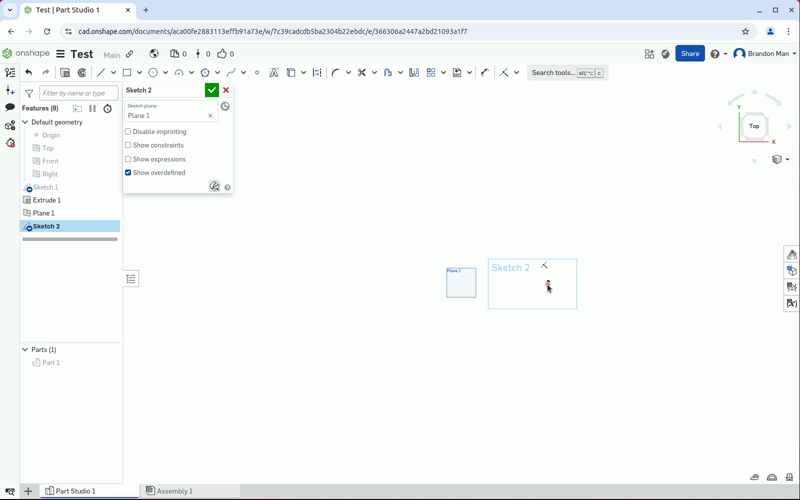
scroll(6)
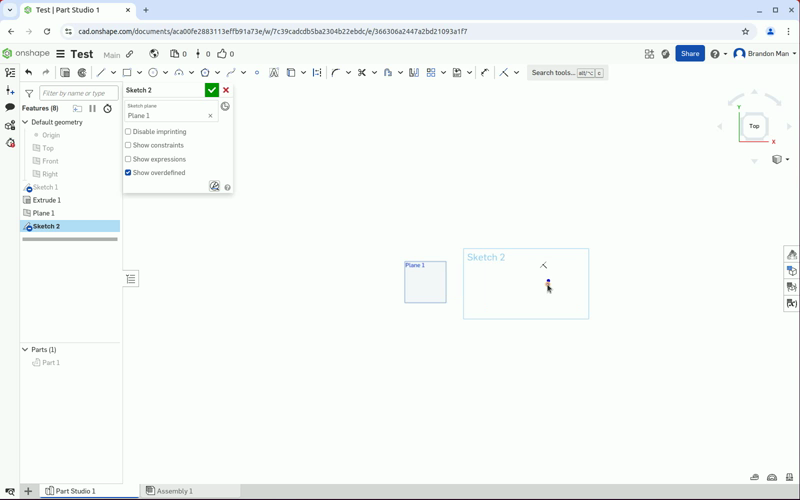
scroll(6)
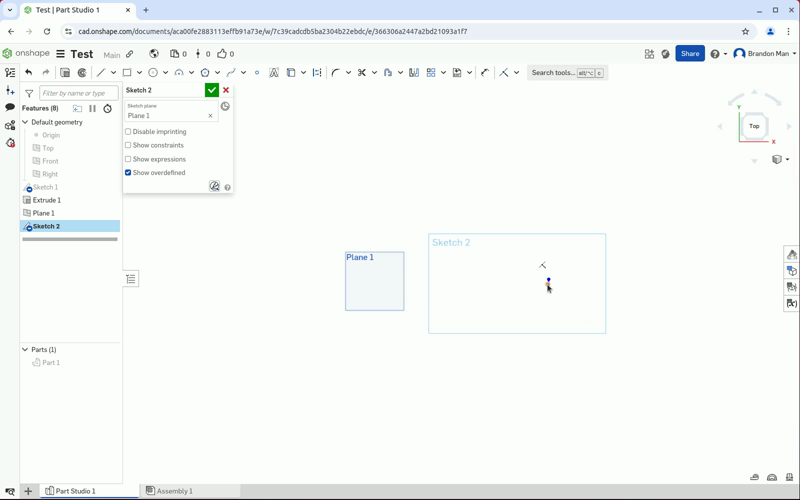
scroll(6)
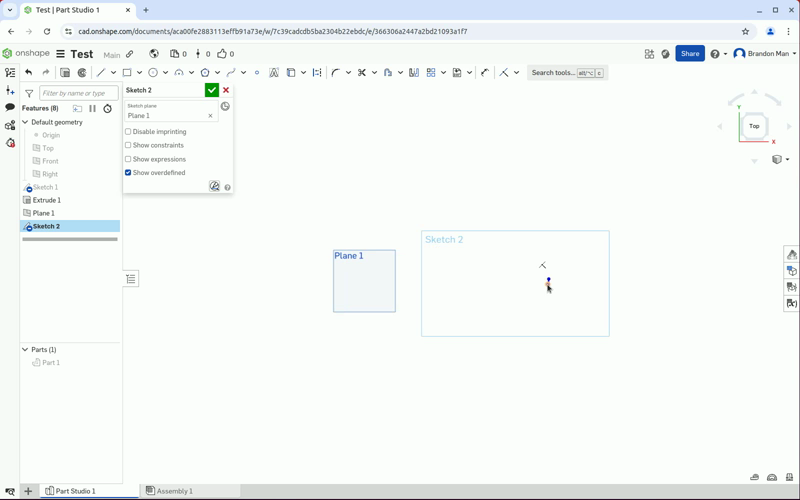
scroll(6)
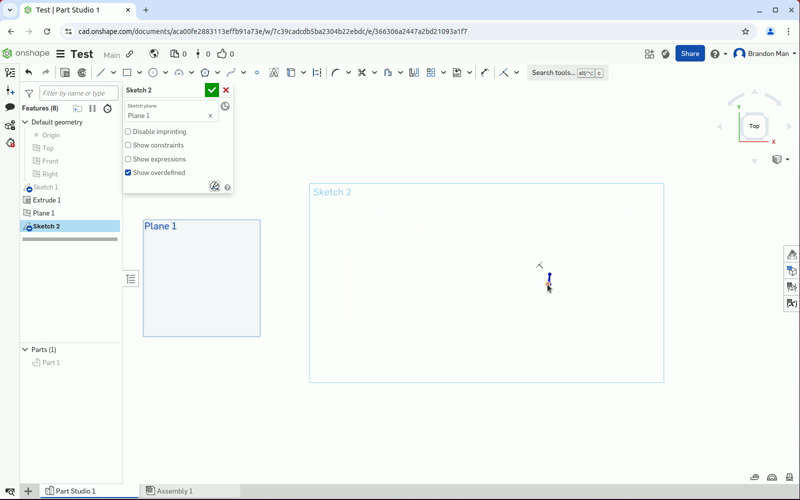
scroll(6)
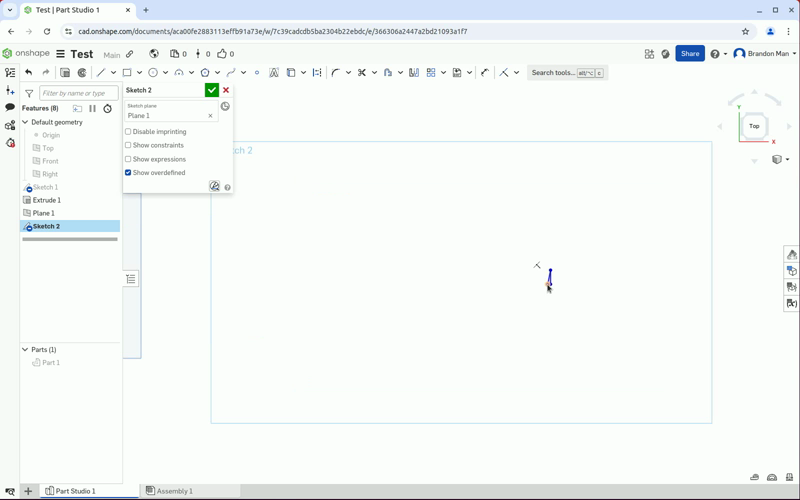
scroll(6)
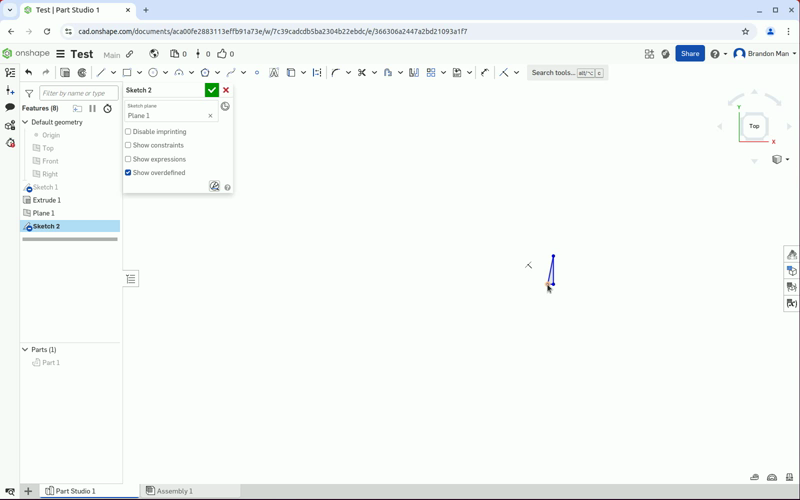
click(547, 284)
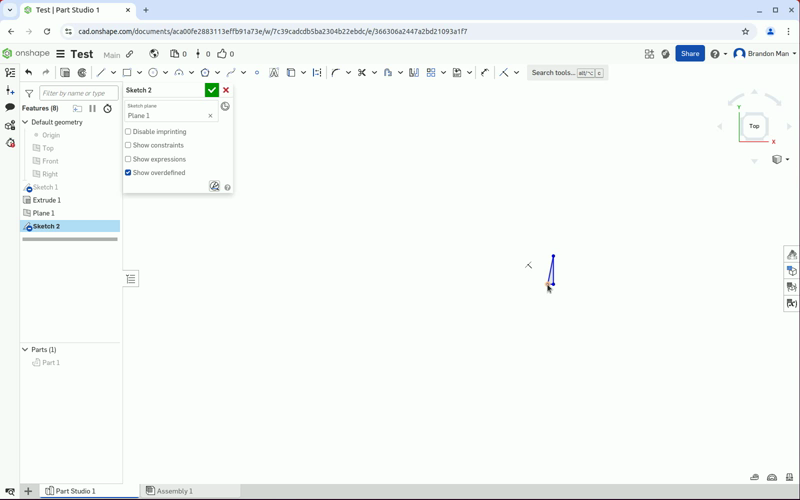
scroll(-6)
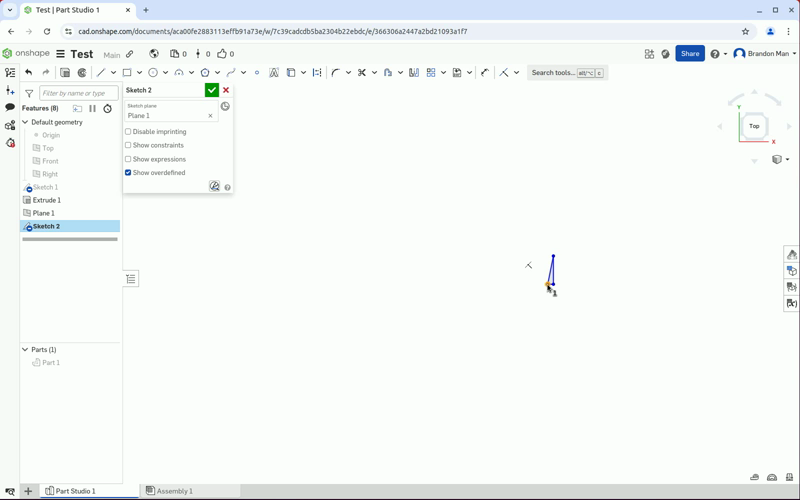
scroll(-6)
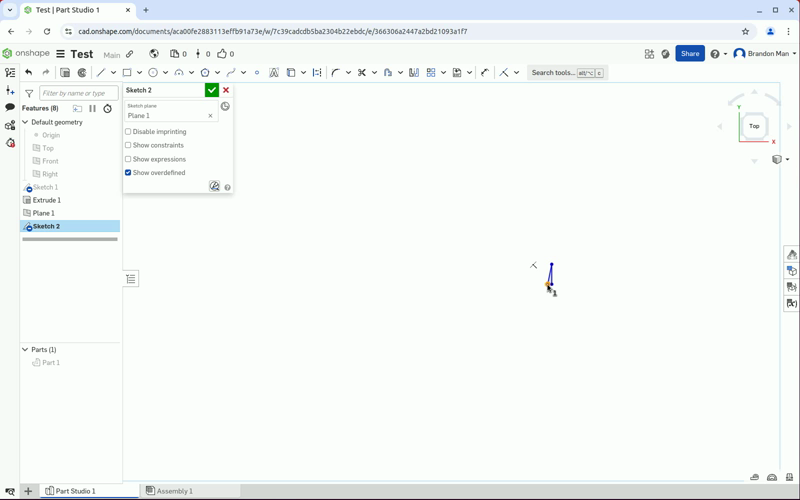
scroll(-6)
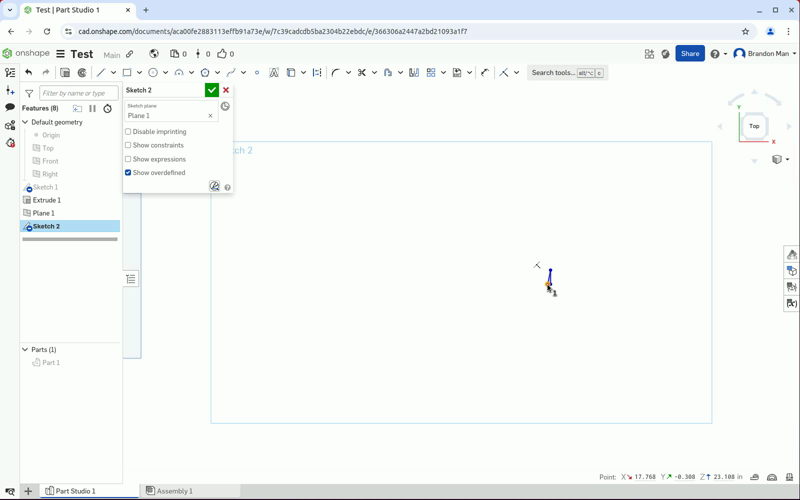
scroll(-6)
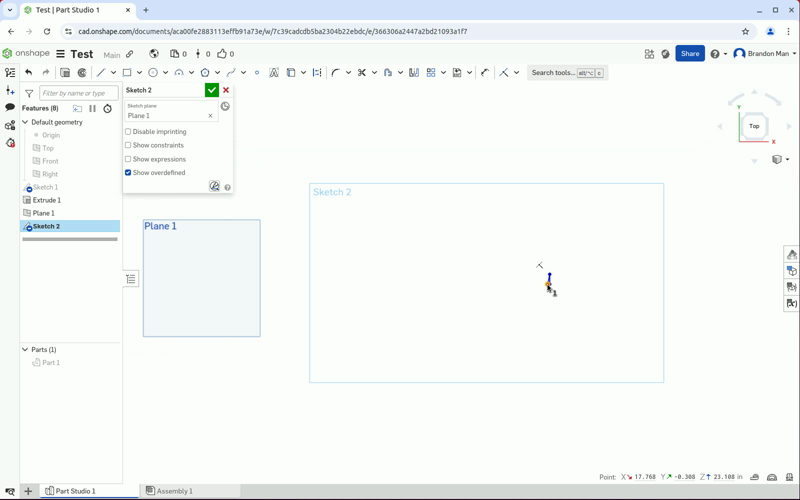
scroll(-6)
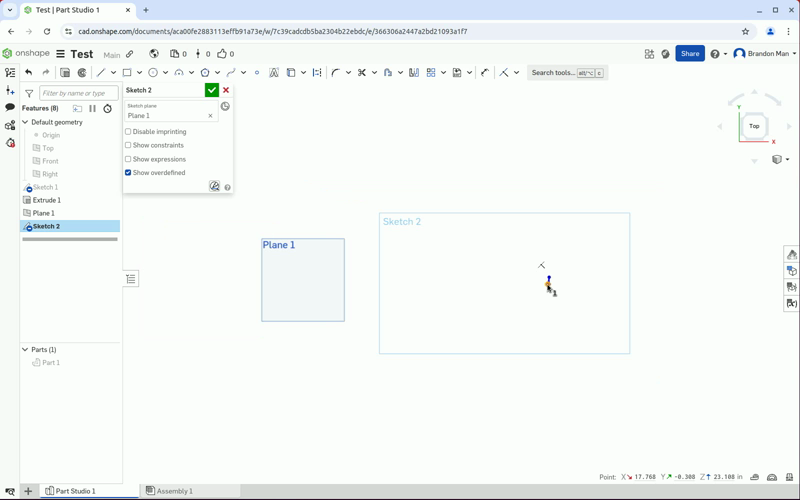
scroll(-6)
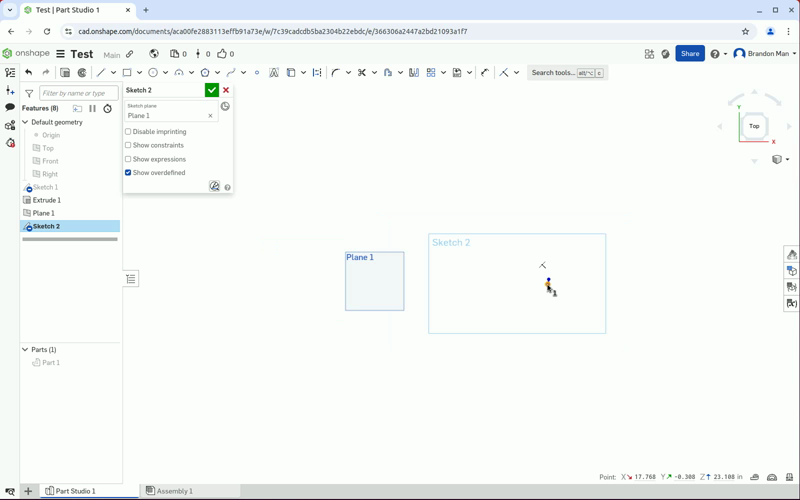
scroll(-6)
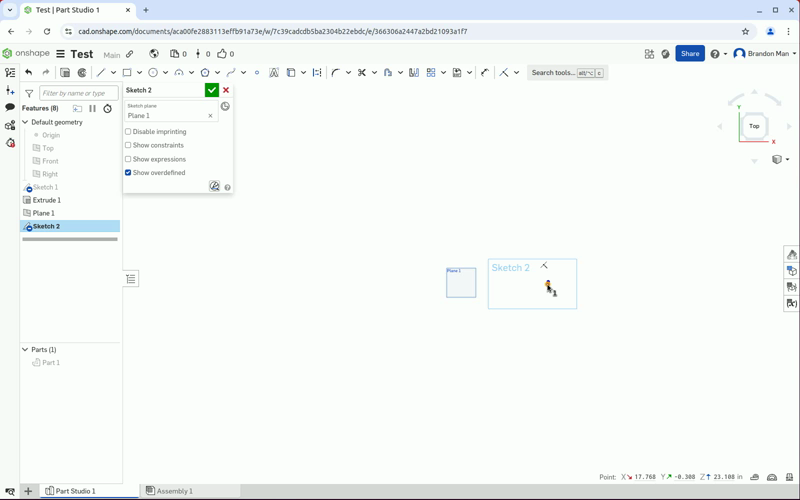
mouse_move(73, 352)
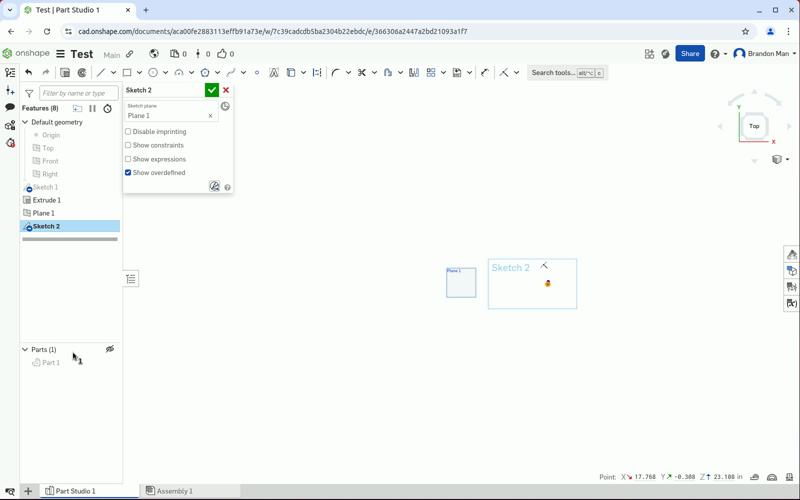
key(shift+y)
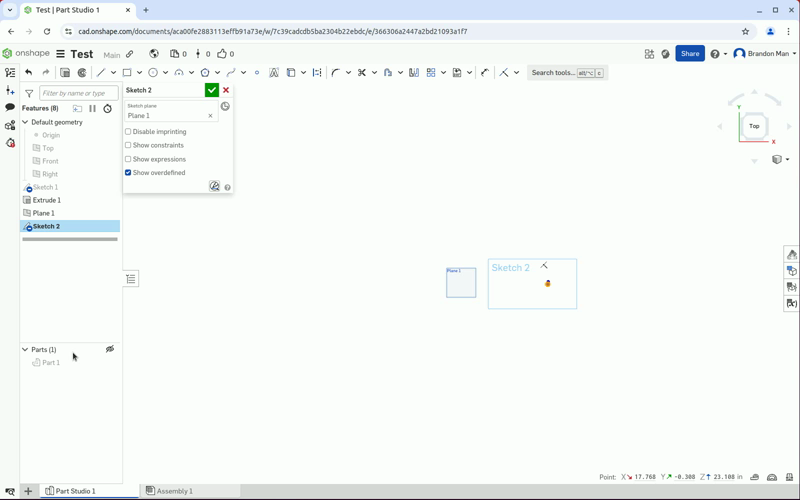
key(shift+e)
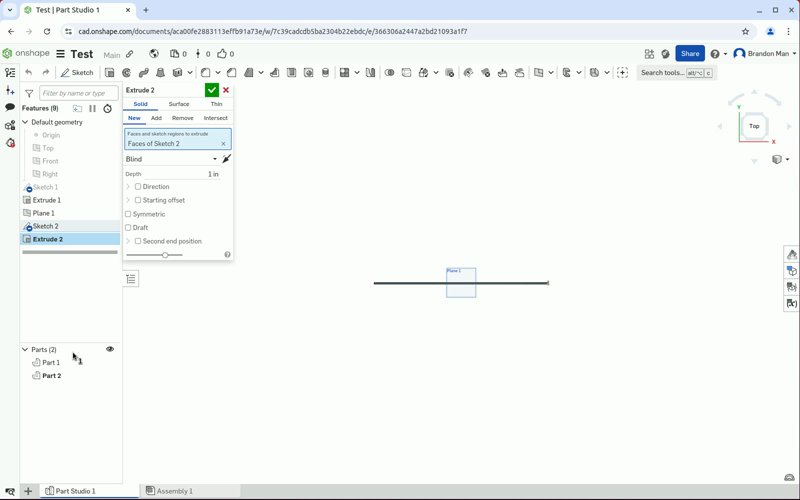
mouse_move(143, 106)
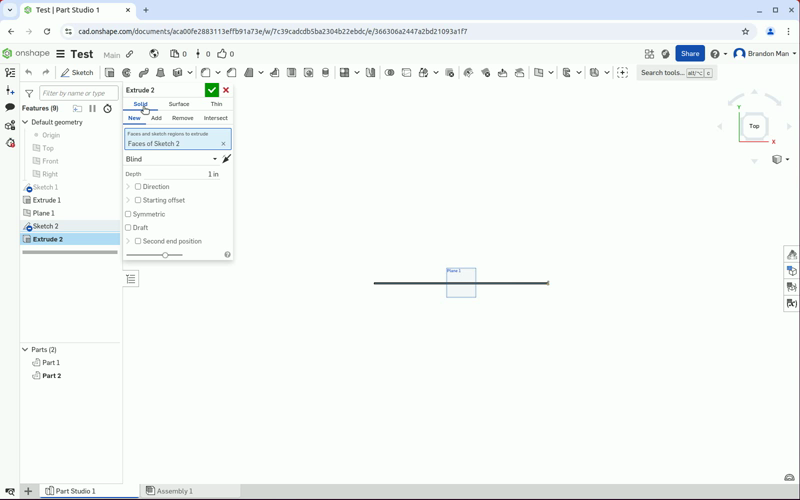
click(143, 106)
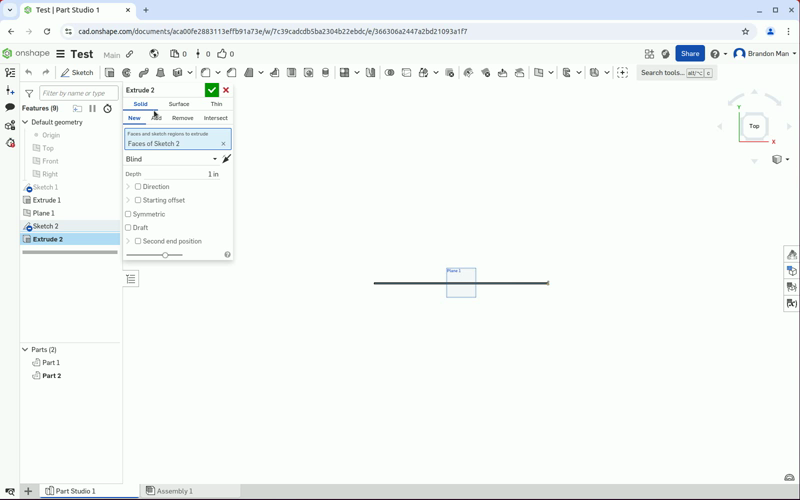
mouse_move(186, 120)
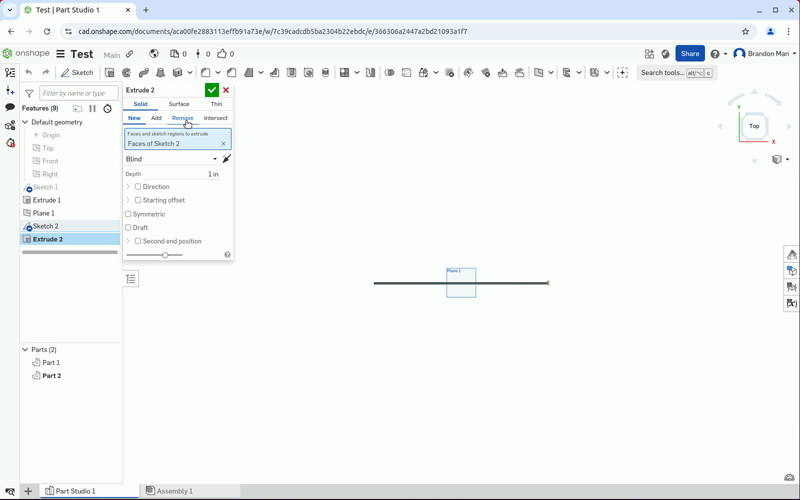
click(186, 120)
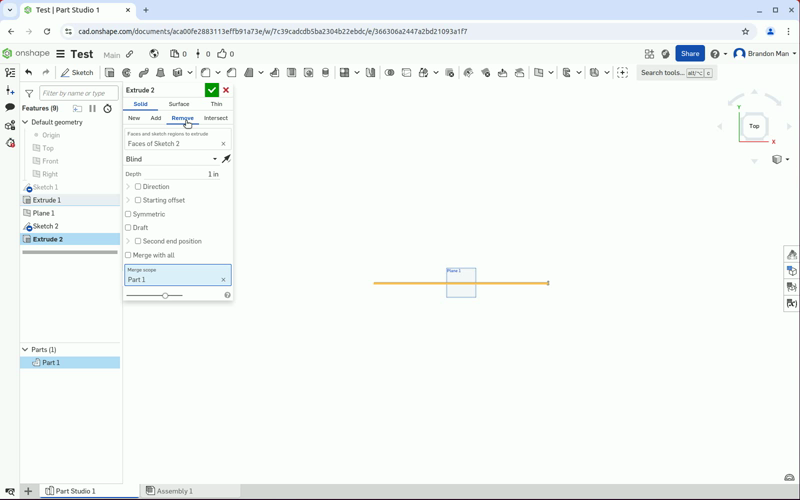
key(tab, 4)
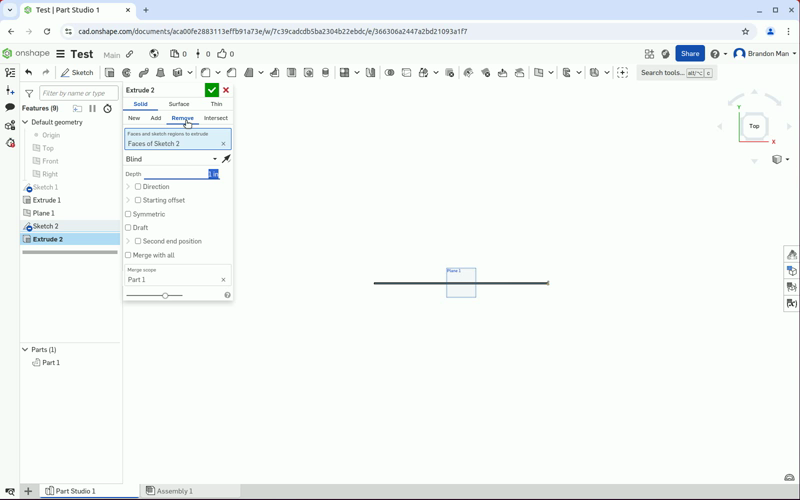
text(30.811)
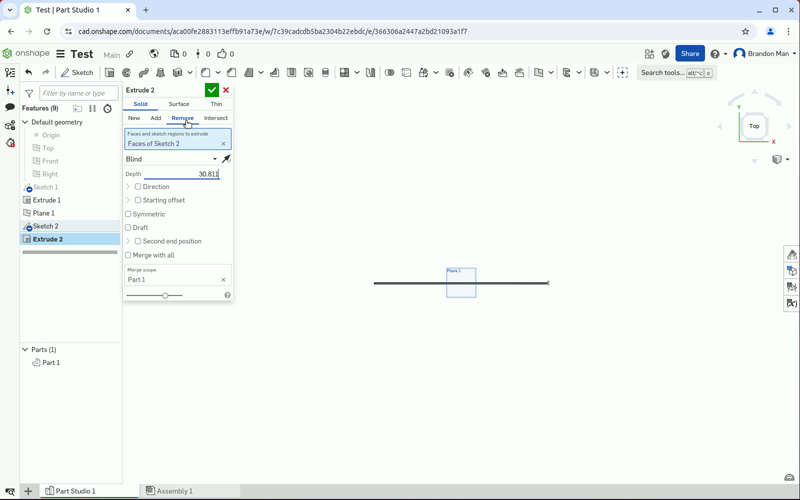
key(tab, 6)
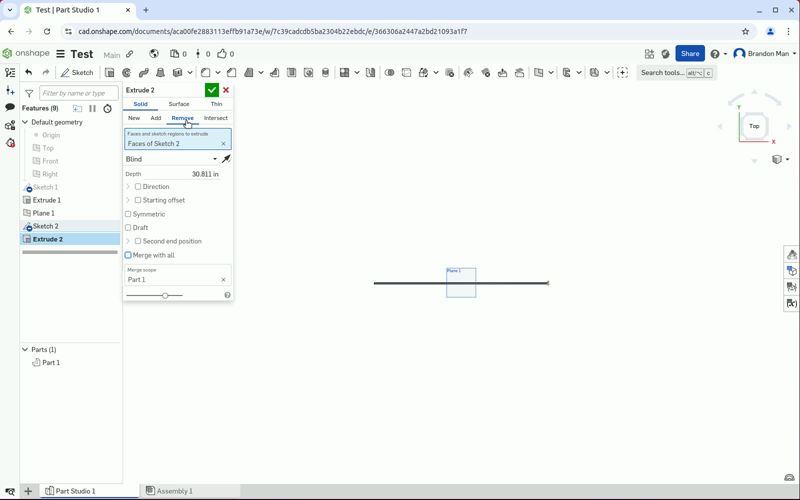
key(space)
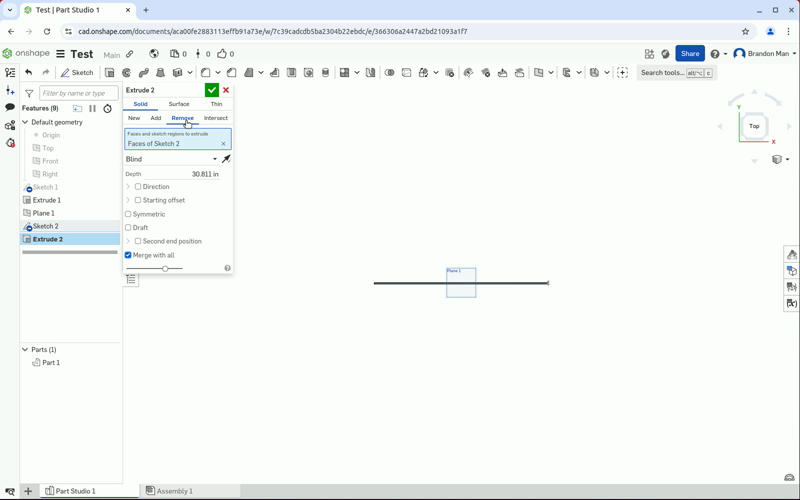
key(enter)
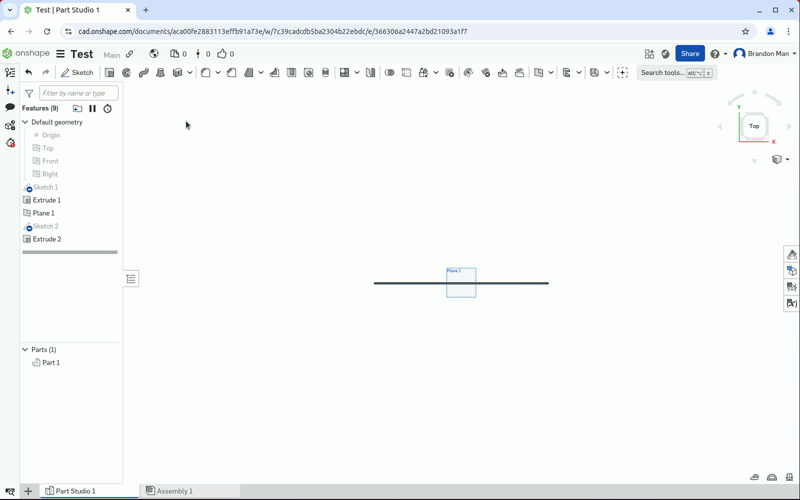
key(shift+h)
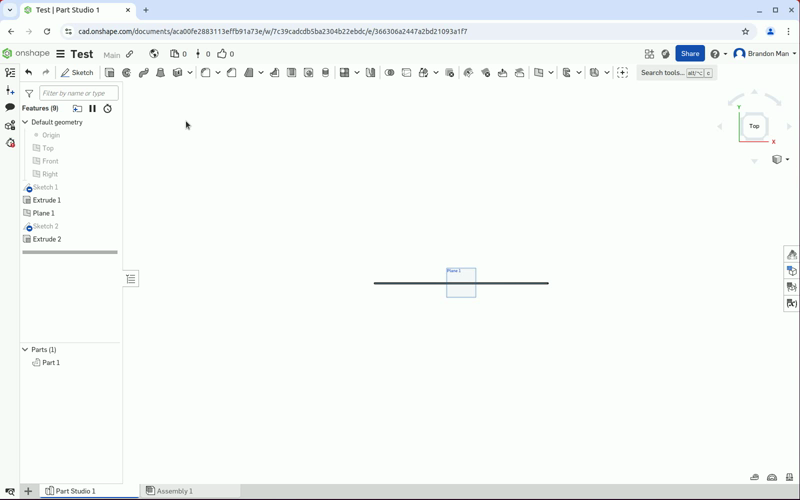
key(shift+h)
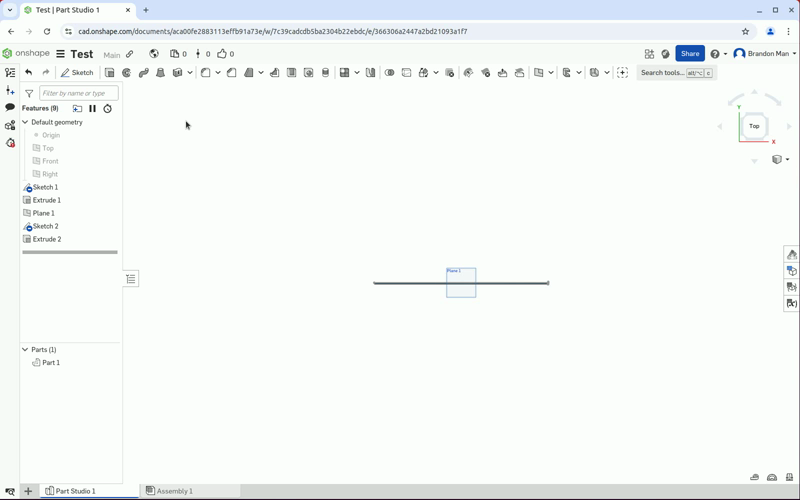
key(shift+7)
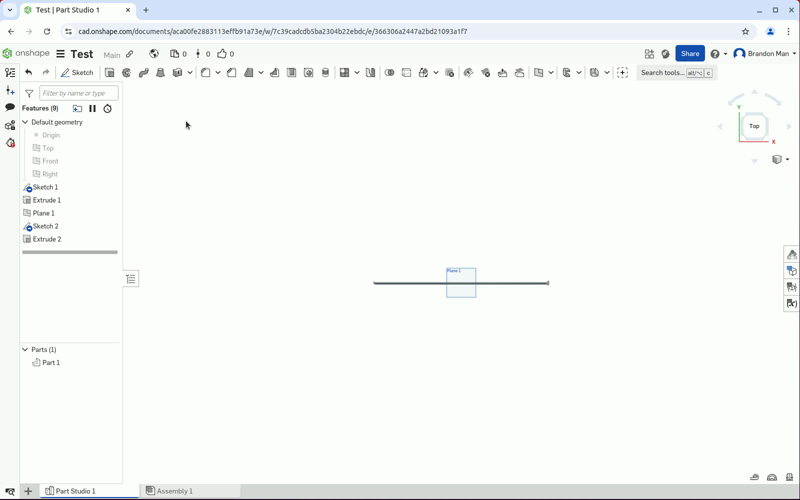
key(up, 3)
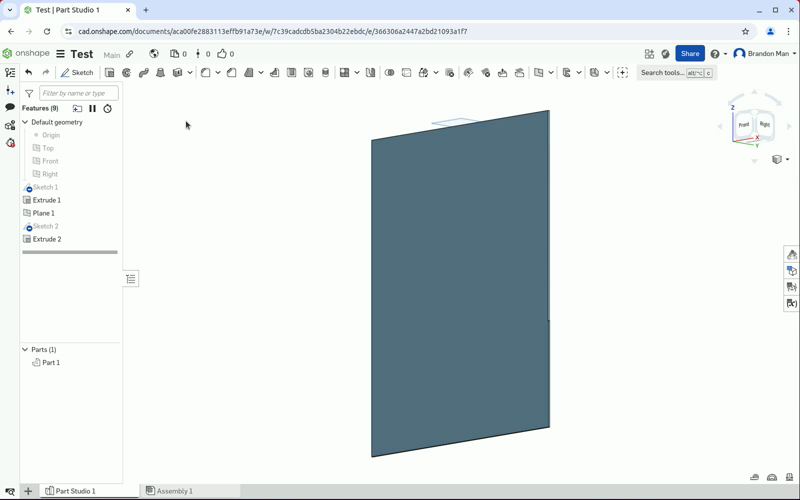
key(left, 3)
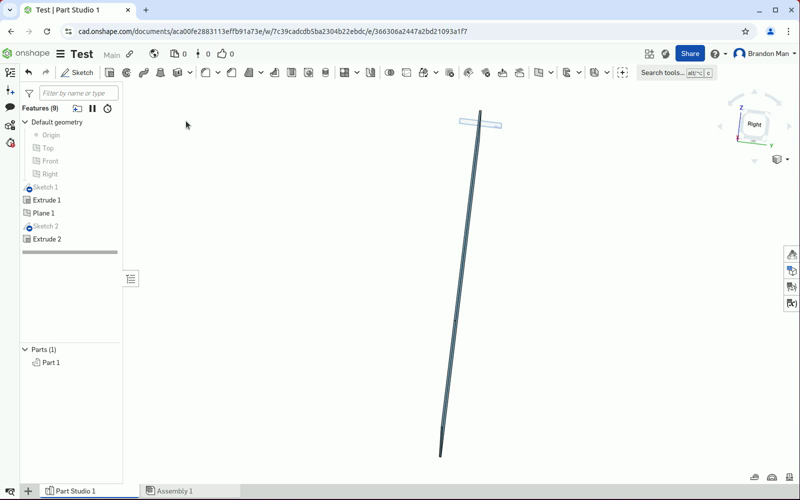
key(right, 3)
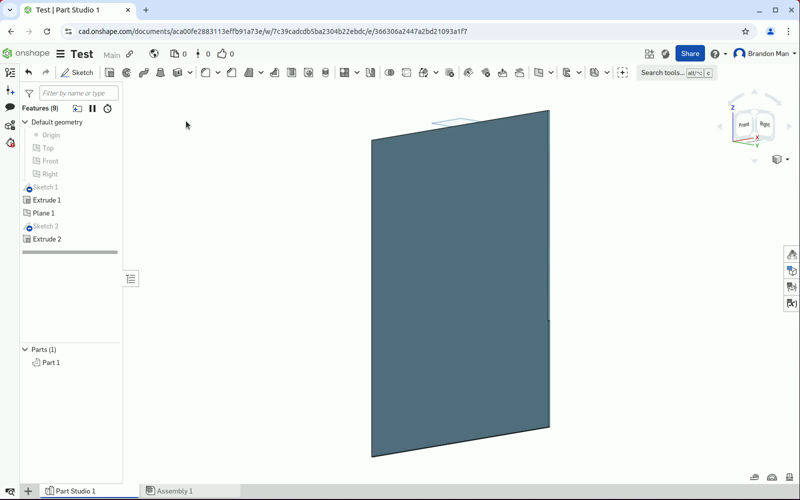
key(down, 3)
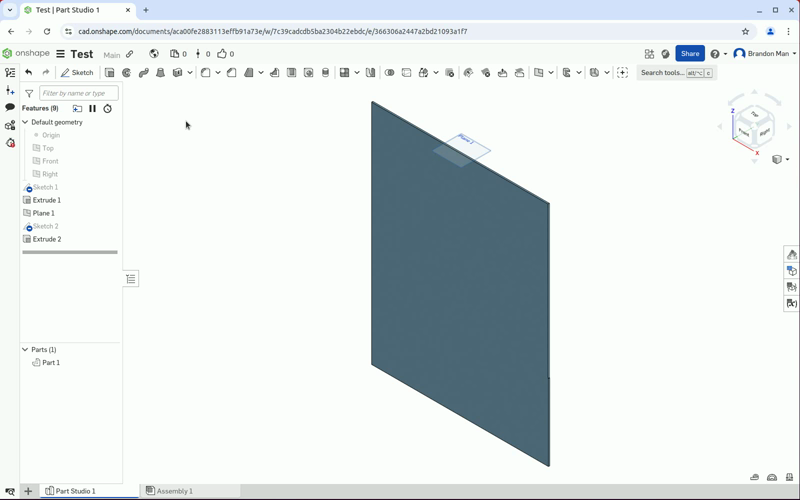
mouse_move(73, 189)
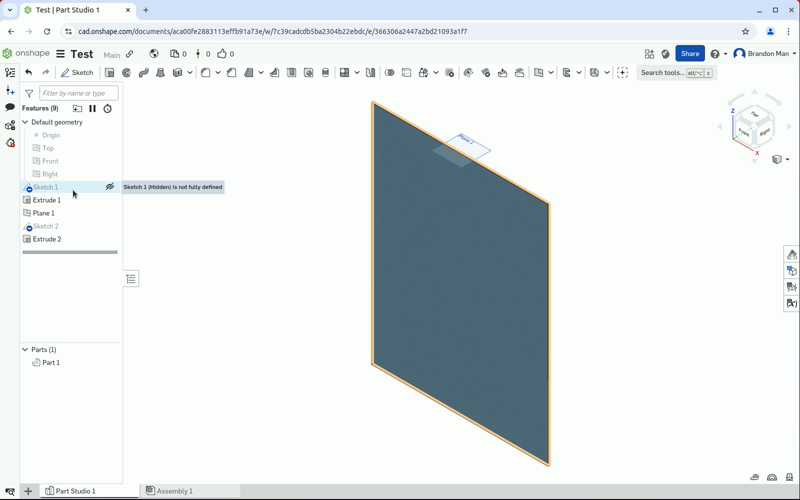
click(73, 189)